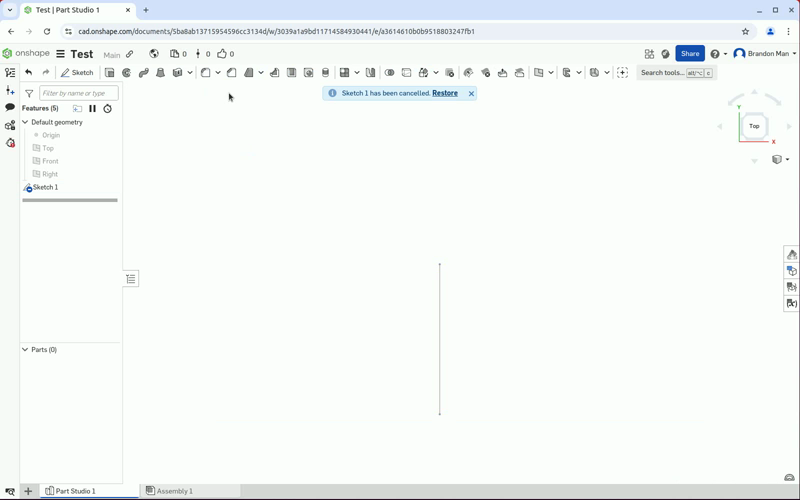
key(shift+h)
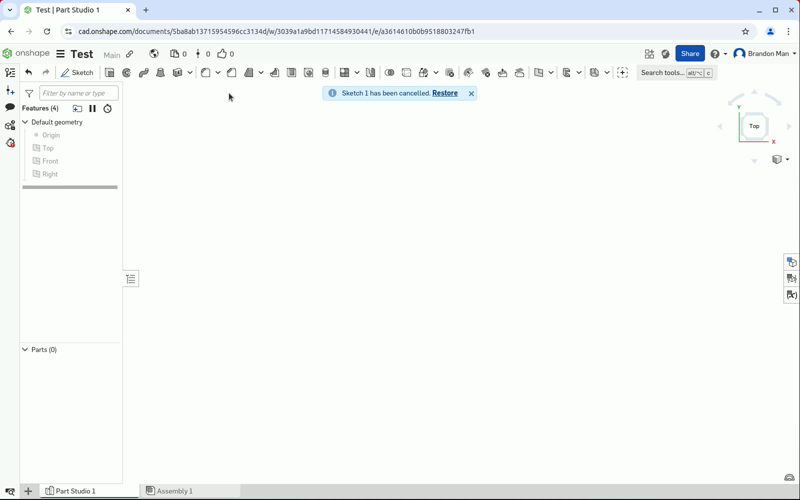
mouse_move(73, 352)
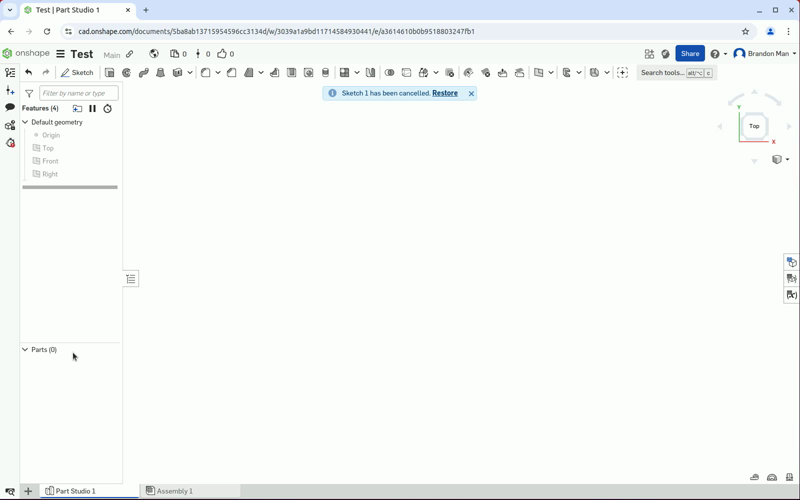
key(y)
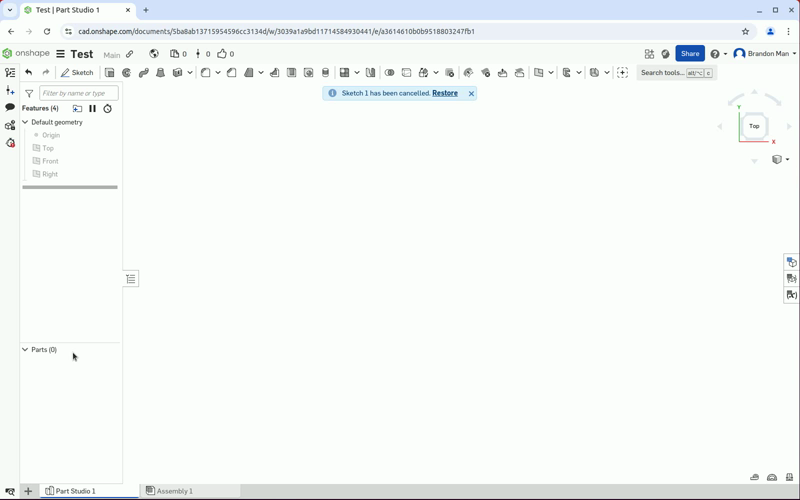
key(shift+p)
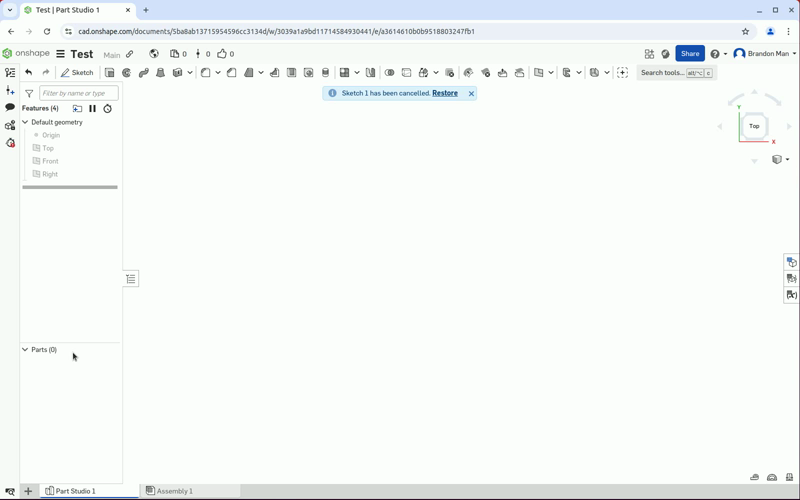
key(space)
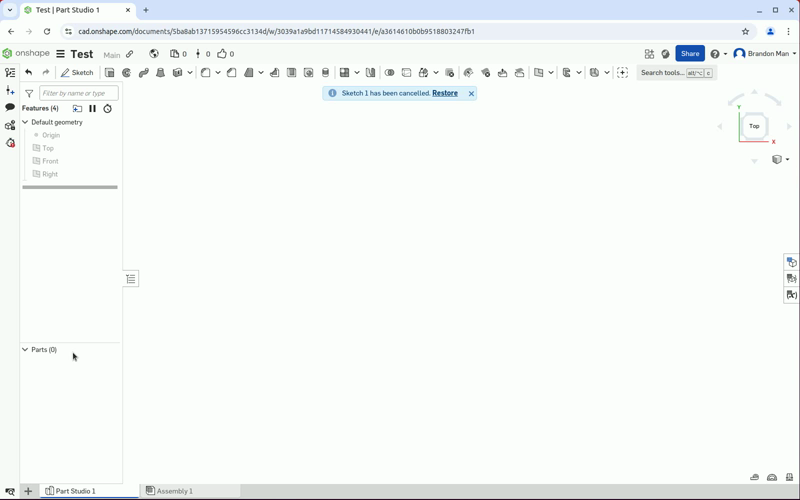
key_down(shift)
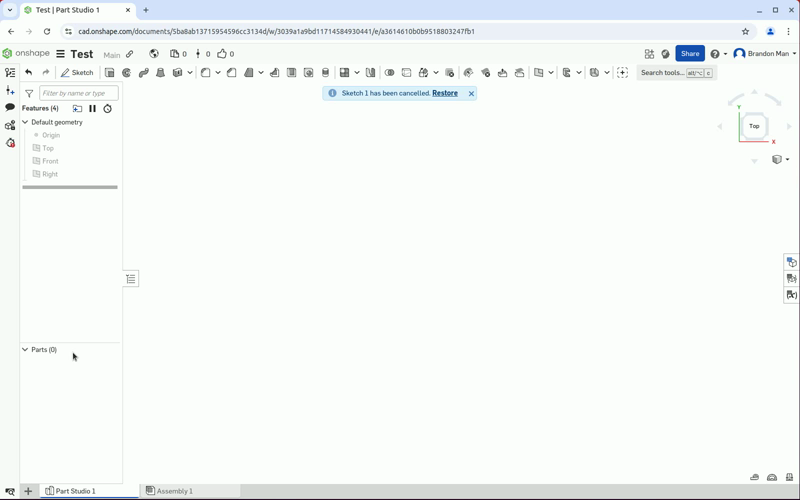
key(up)
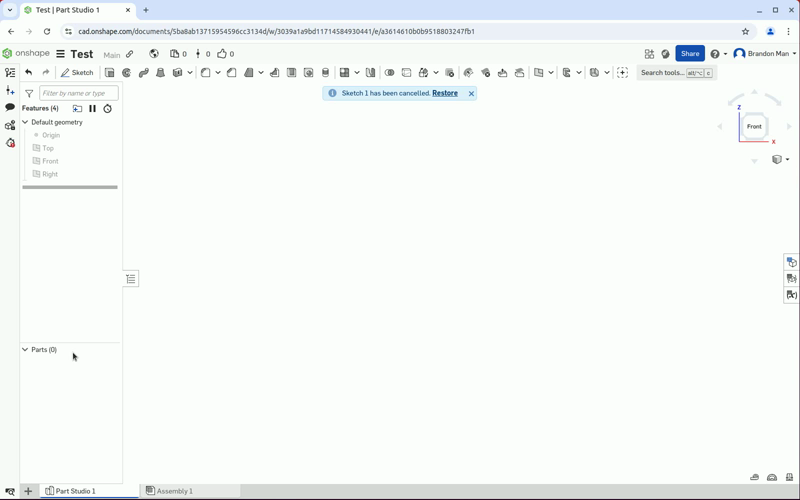
key_up(shift)
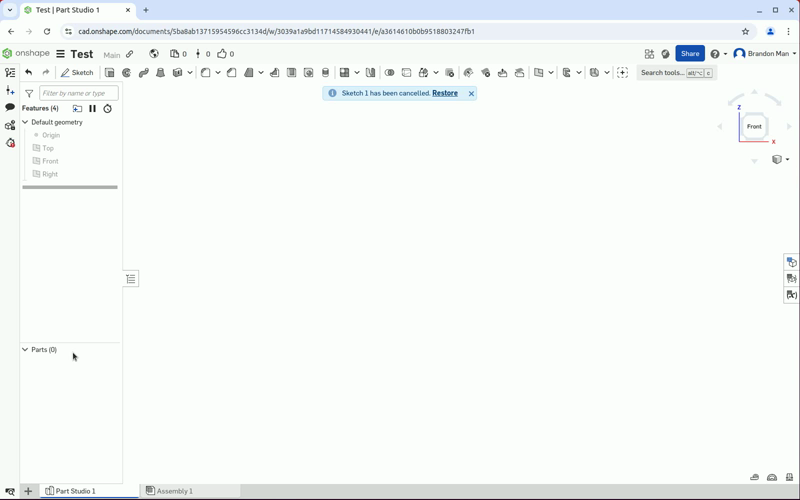
key(space)
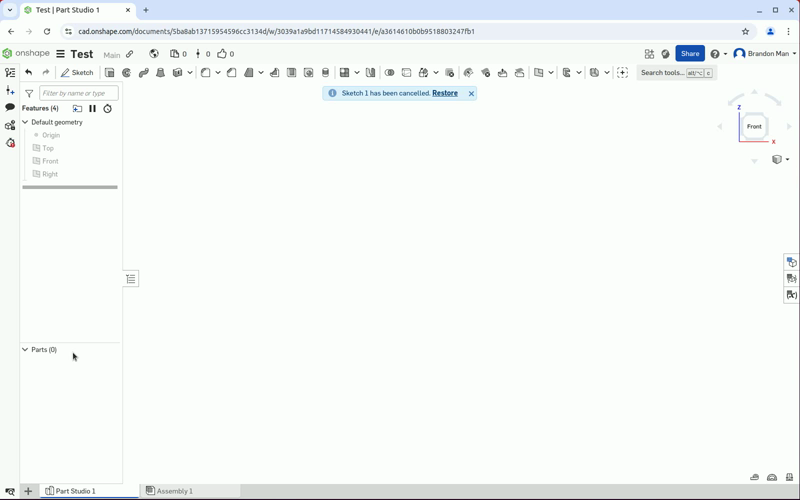
key_down(shift)
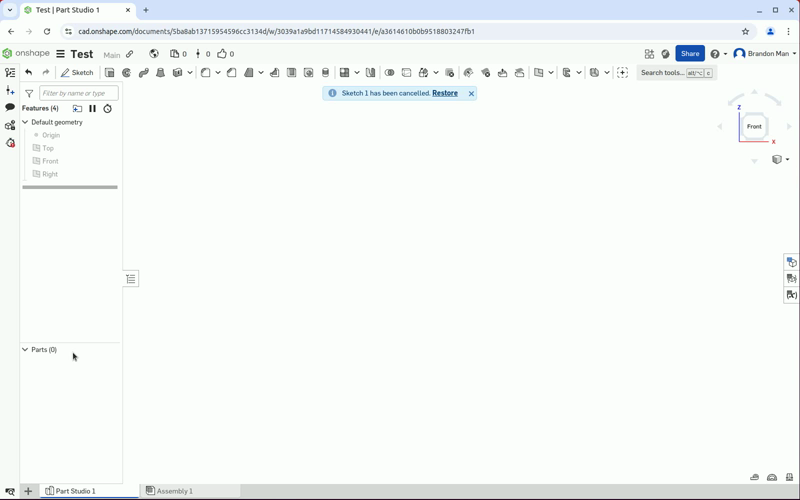
key(left)
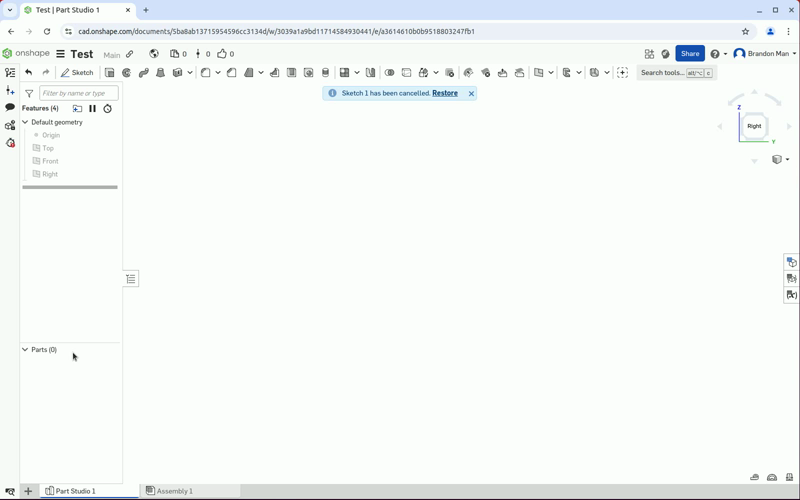
key_up(shift)
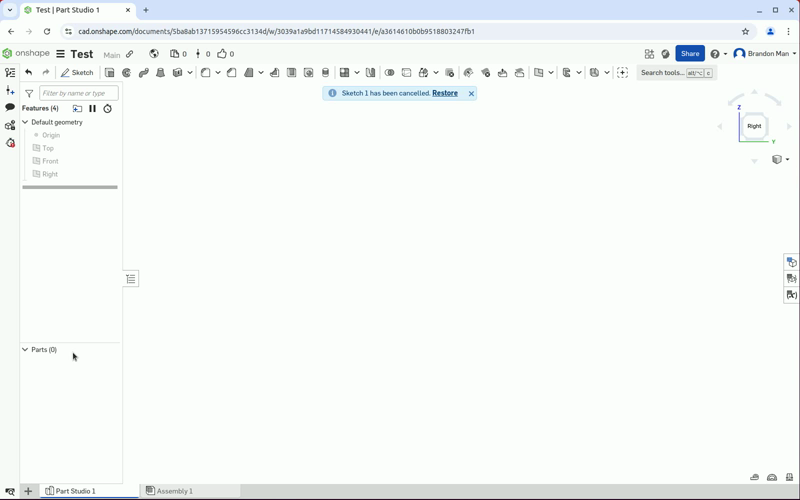
mouse_move(73, 352)
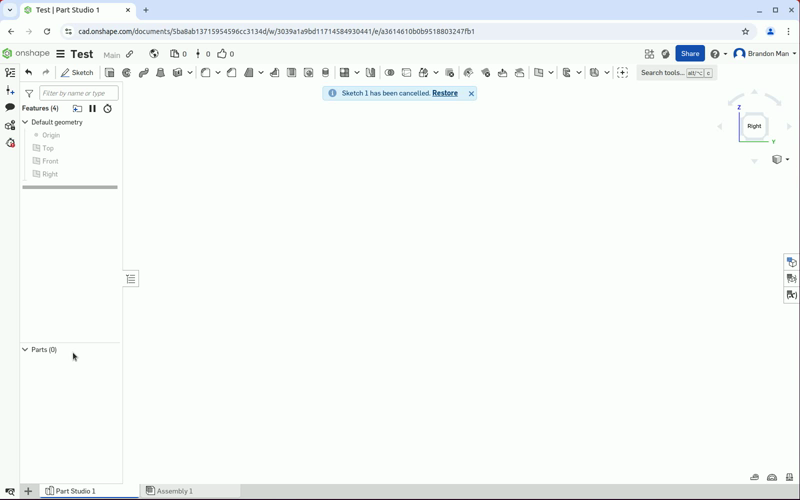
key(shift+y)
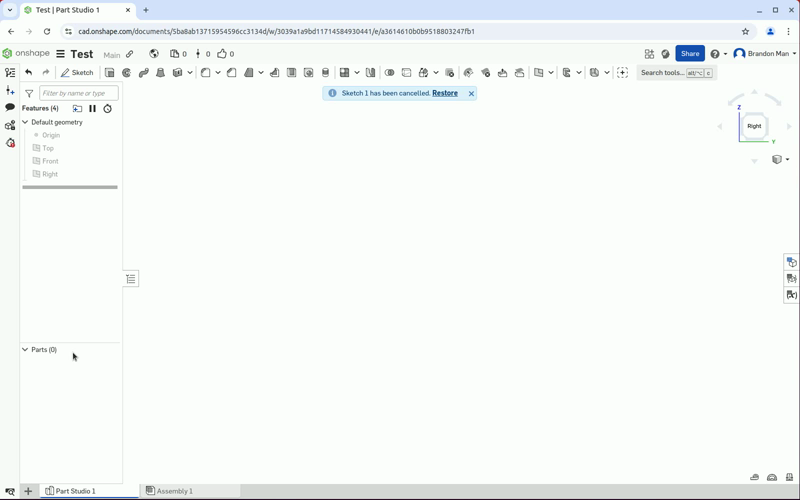
key(shift+s)
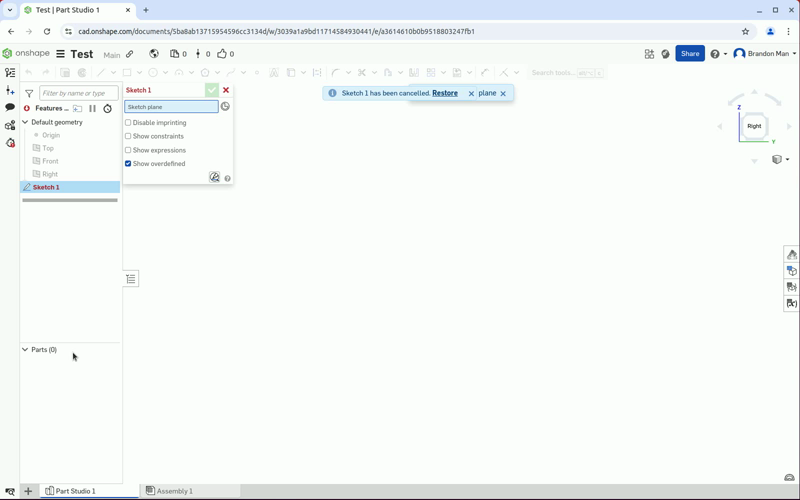
mouse_move(73, 176)
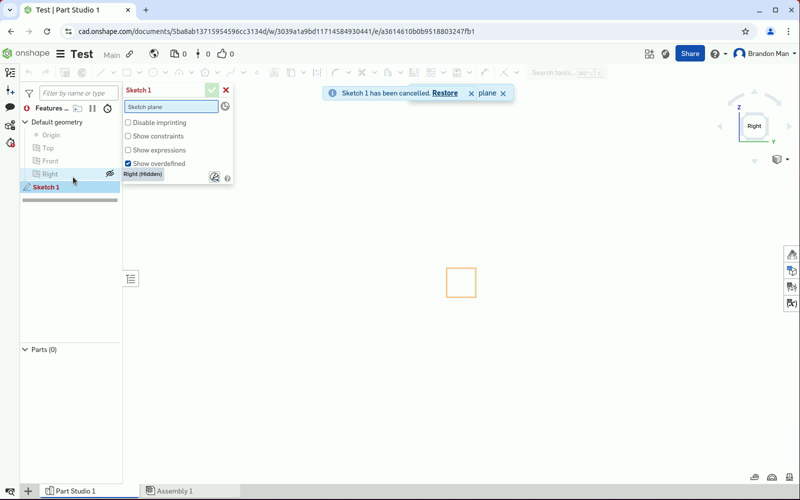
click(73, 176)
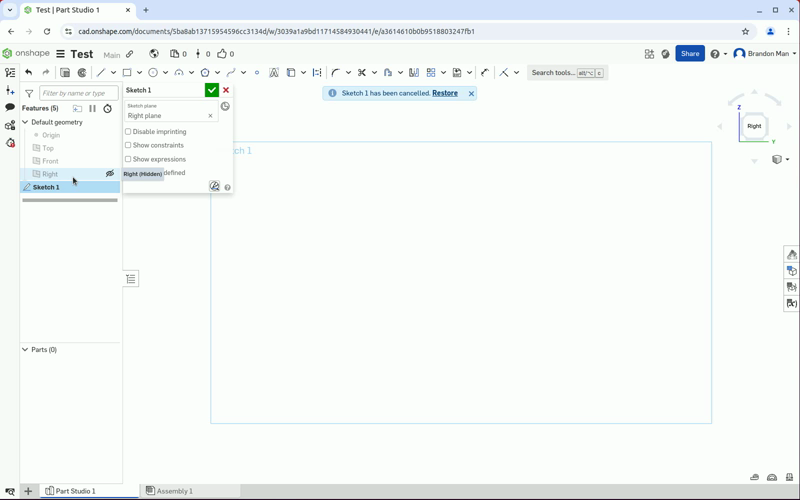
mouse_move(73, 352)
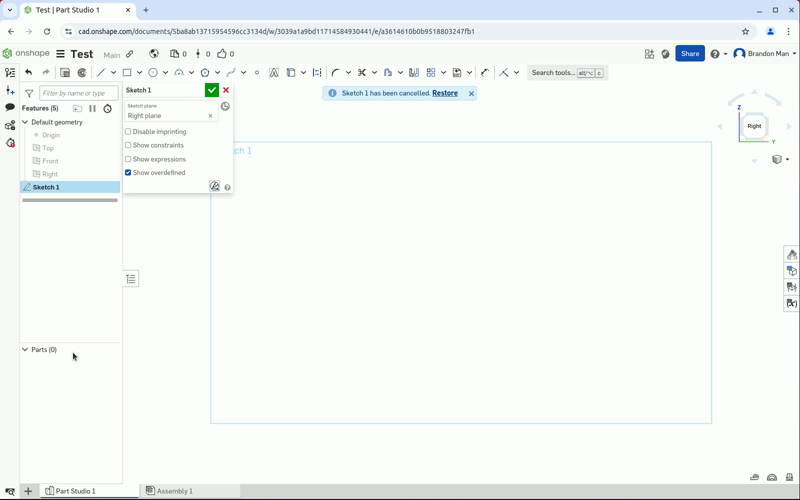
key(y)
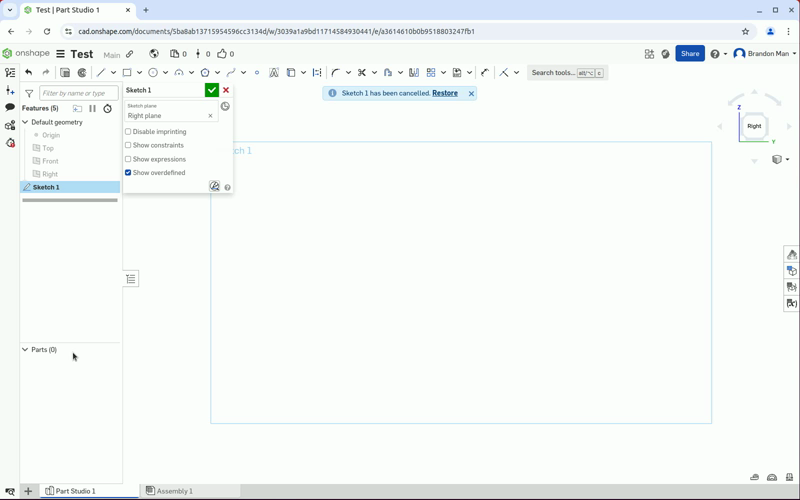
key(l)
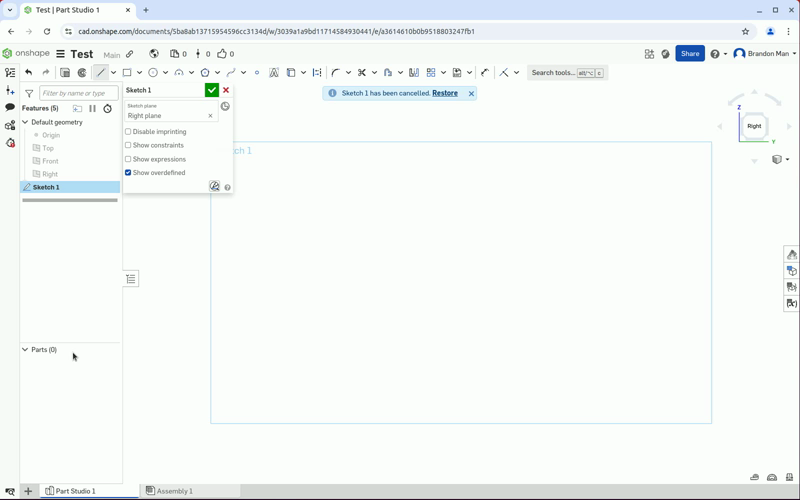
key_down(shift)
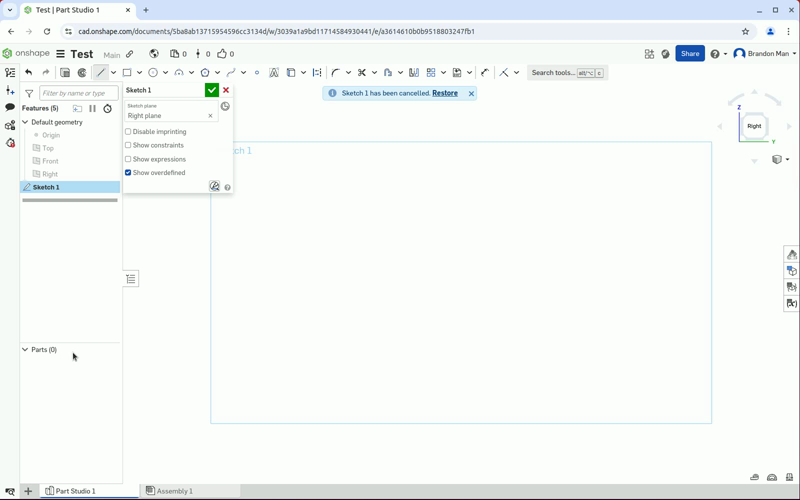
mouse_move(441, 189)
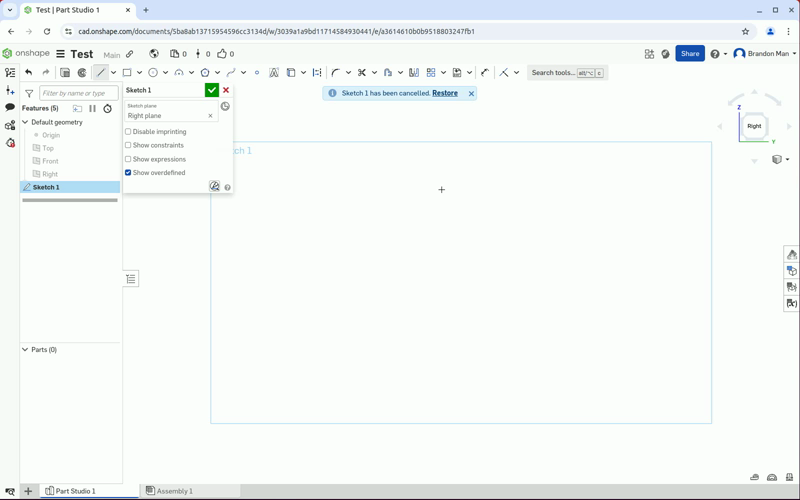
click(441, 189)
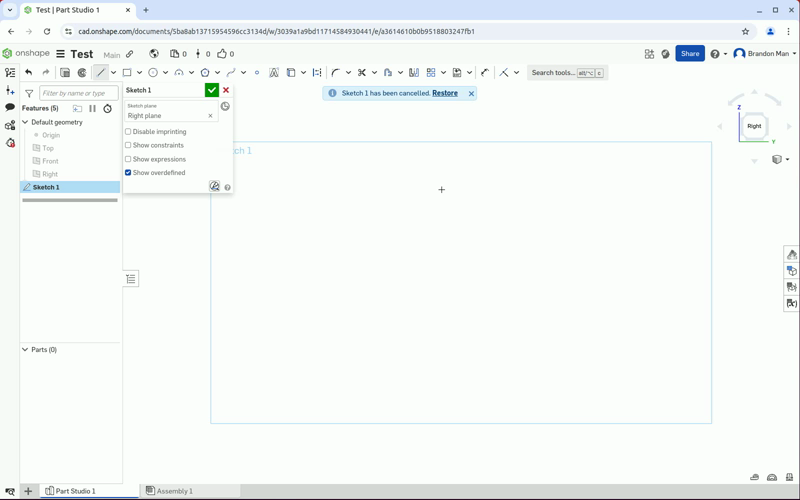
key_up(shift)
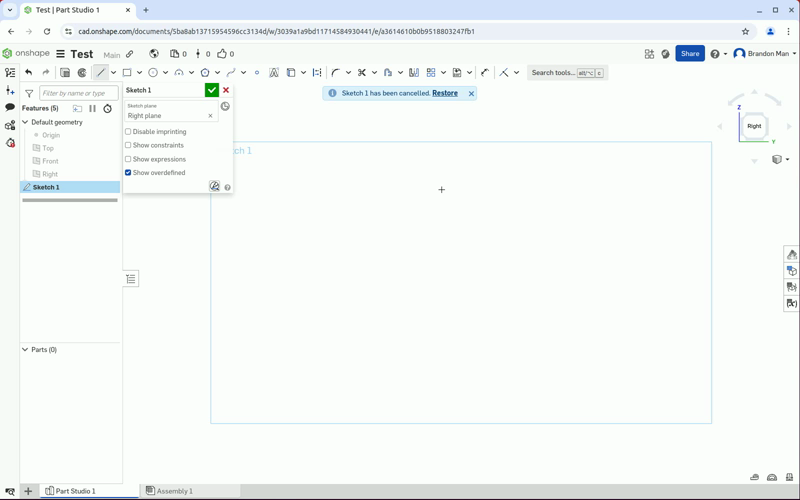
key_down(shift)
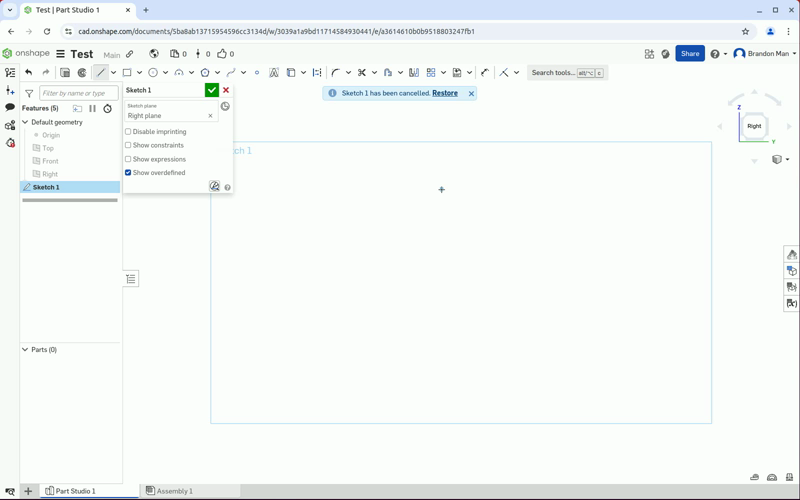
mouse_move(471, 189)
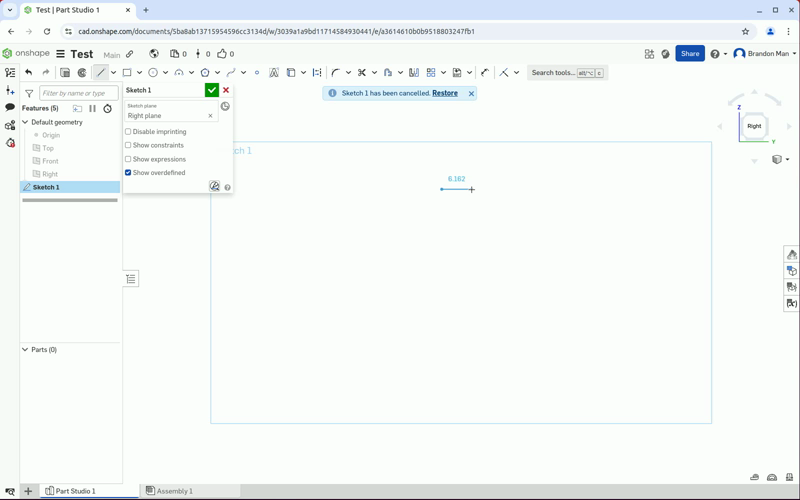
mouse_move(454, 189)
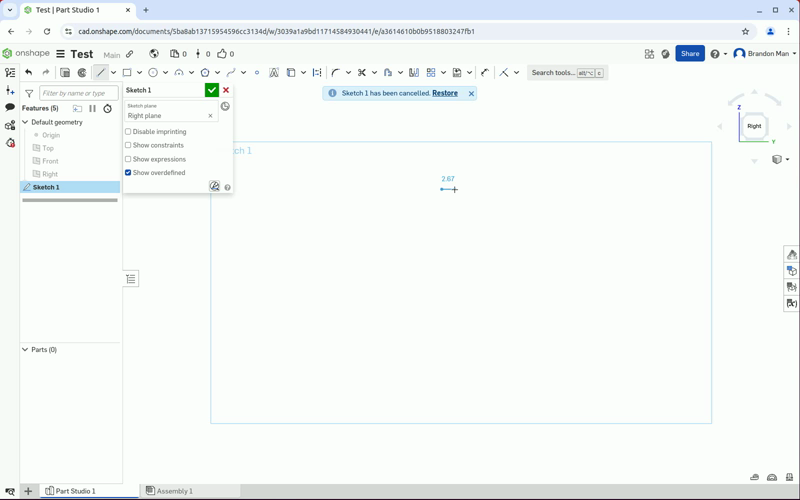
click(454, 189)
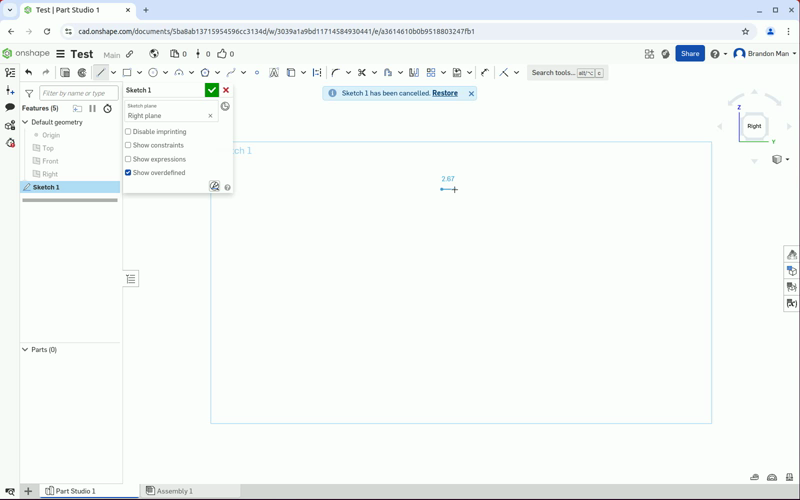
key_up(shift)
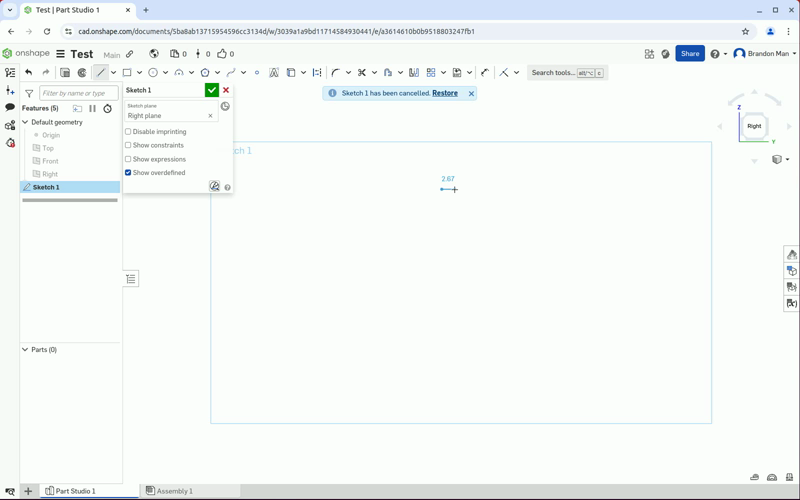
key(esc)
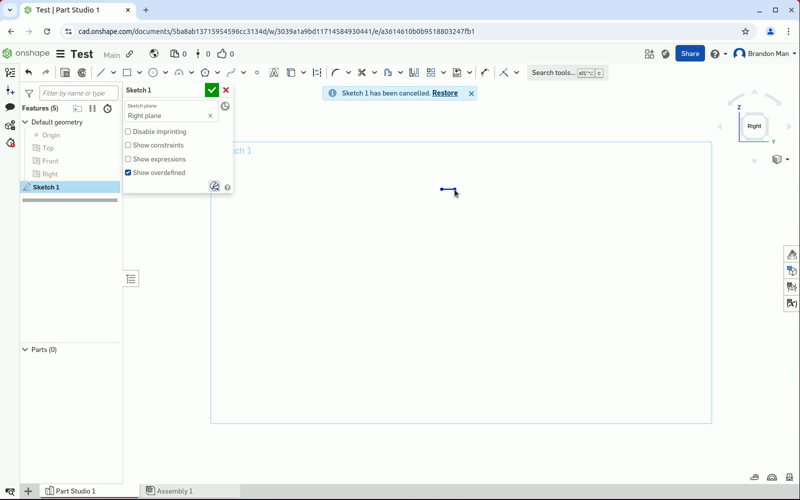
key(a)
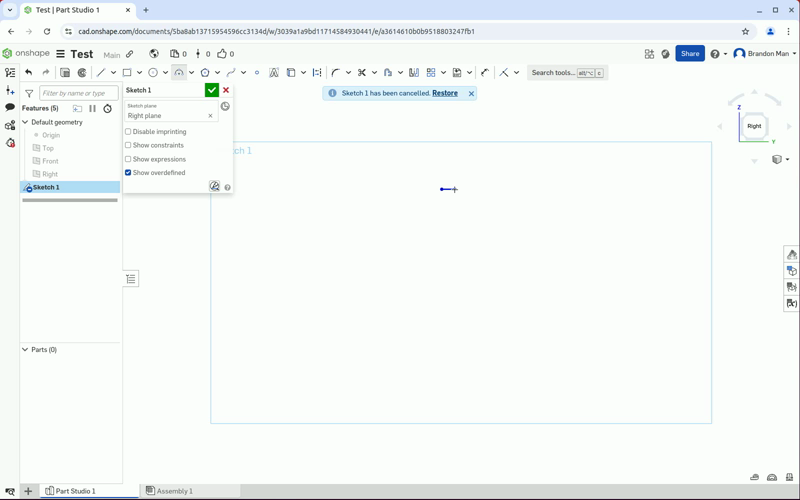
mouse_move(454, 189)
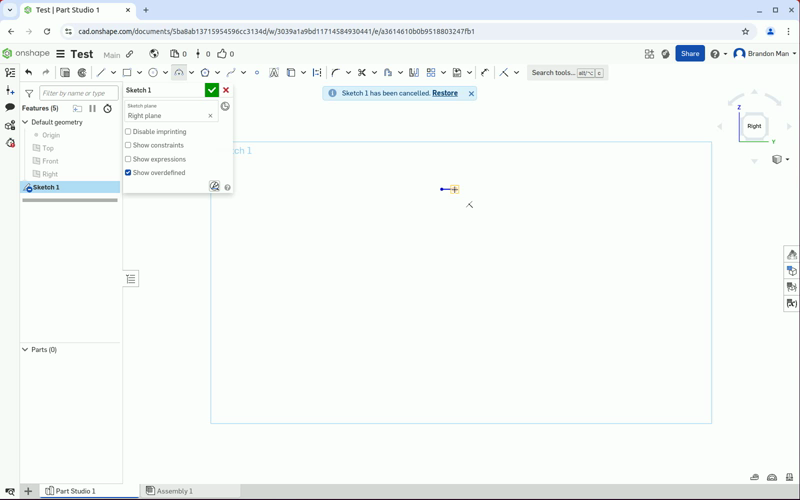
click(454, 189)
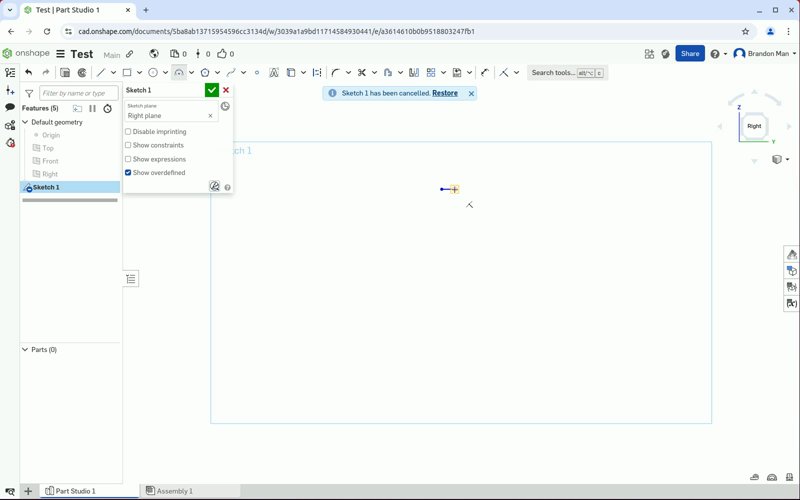
key_down(shift)
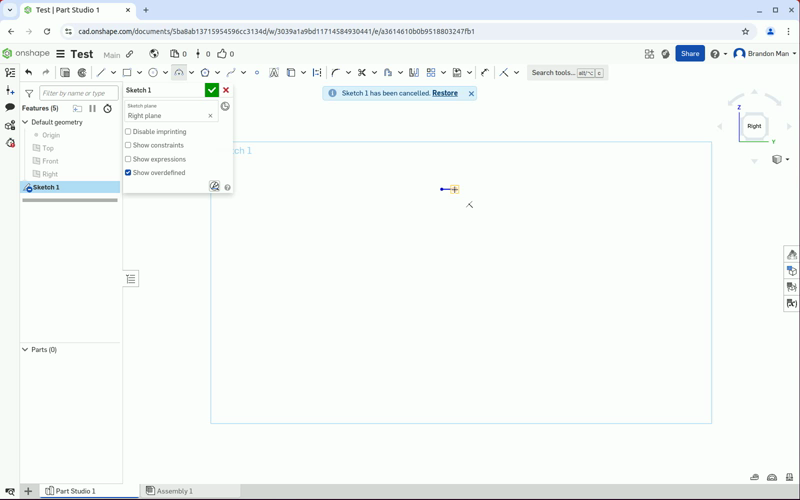
mouse_move(467, 189)
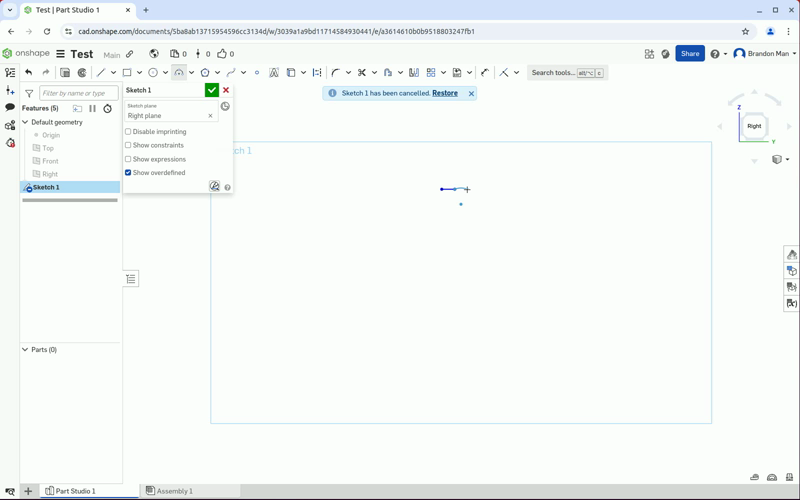
click(467, 189)
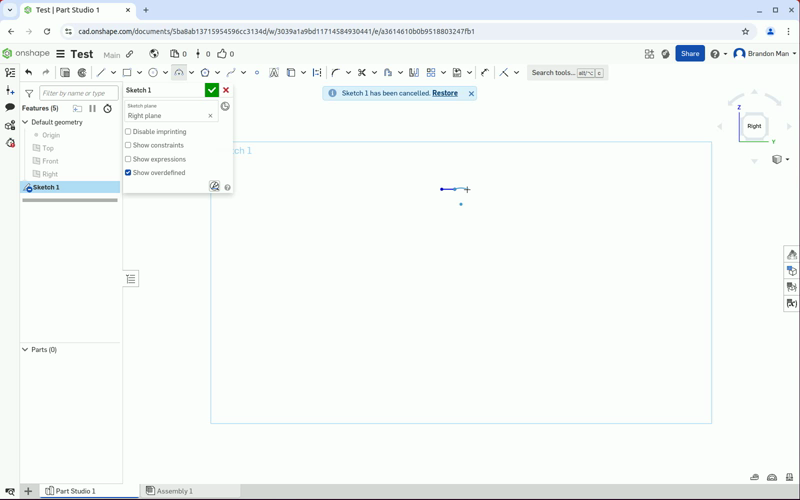
mouse_move(461, 183)
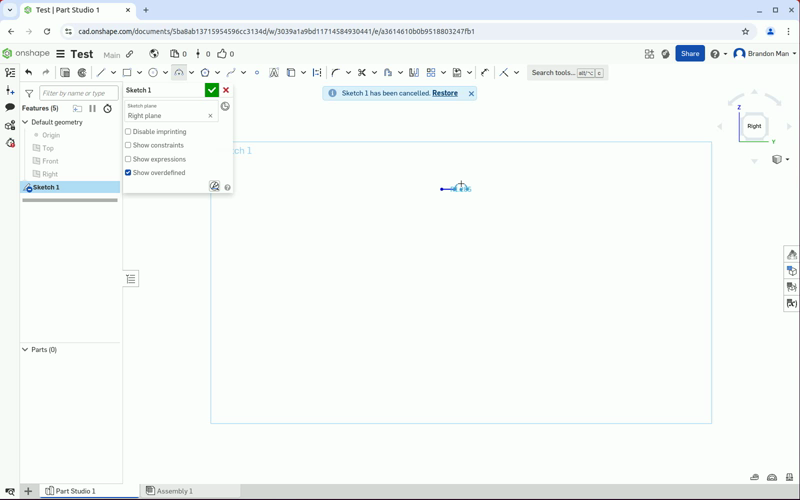
click(461, 183)
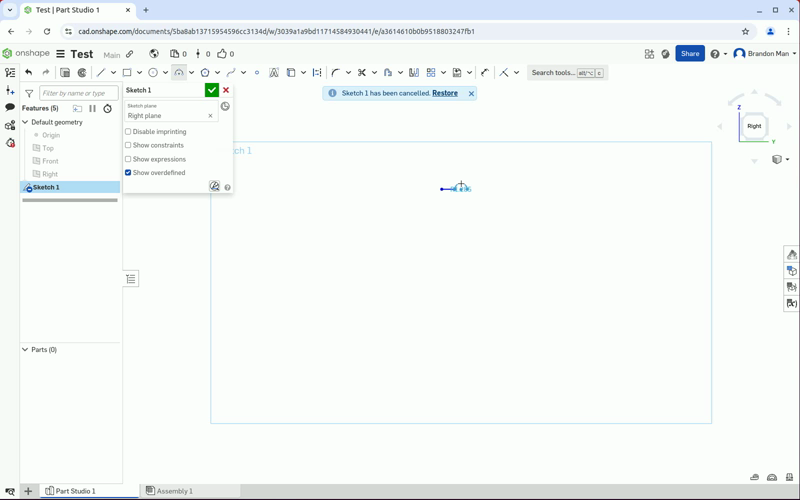
key_up(shift)
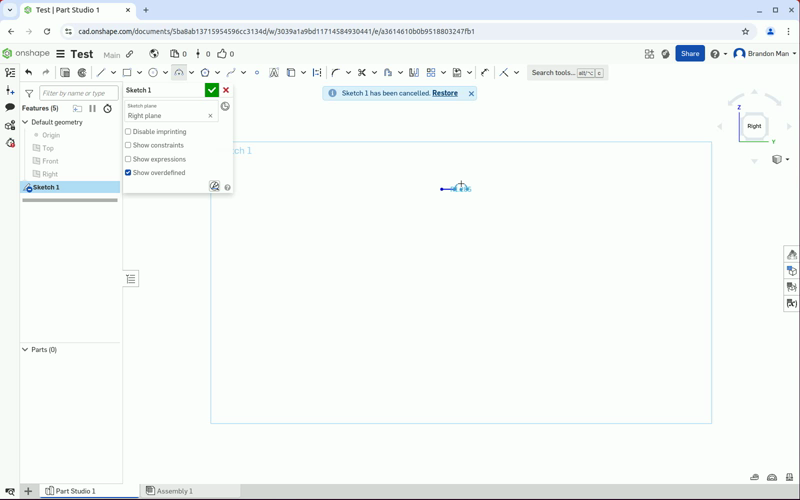
key(esc)
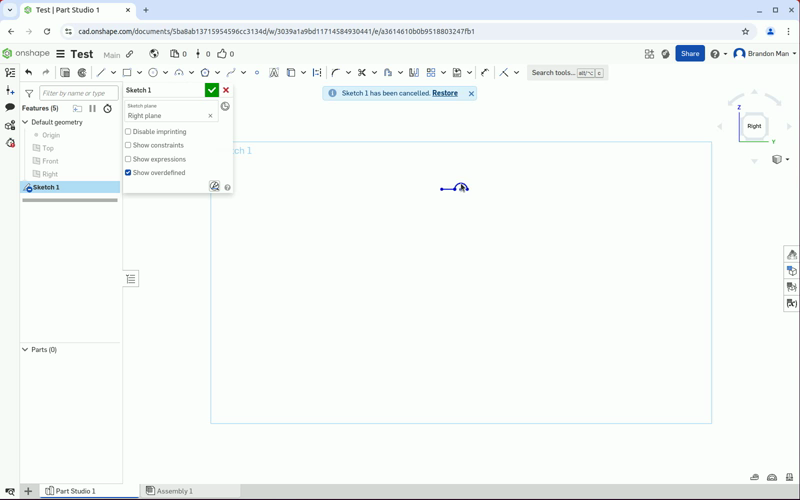
key(l)
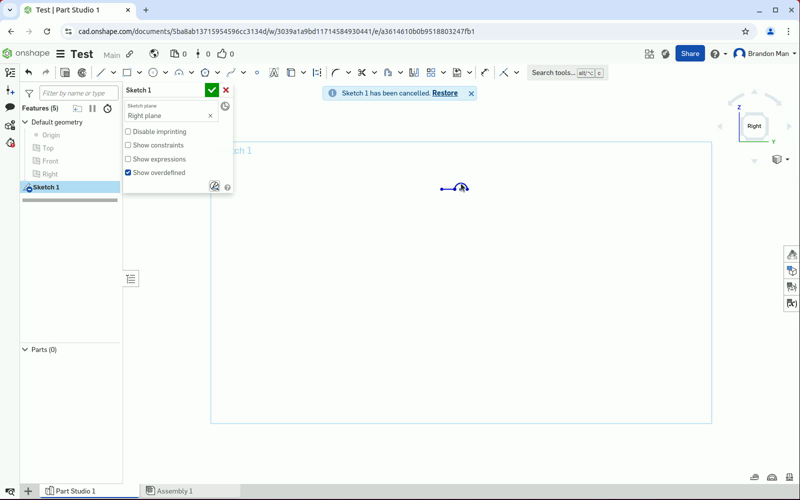
mouse_move(467, 189)
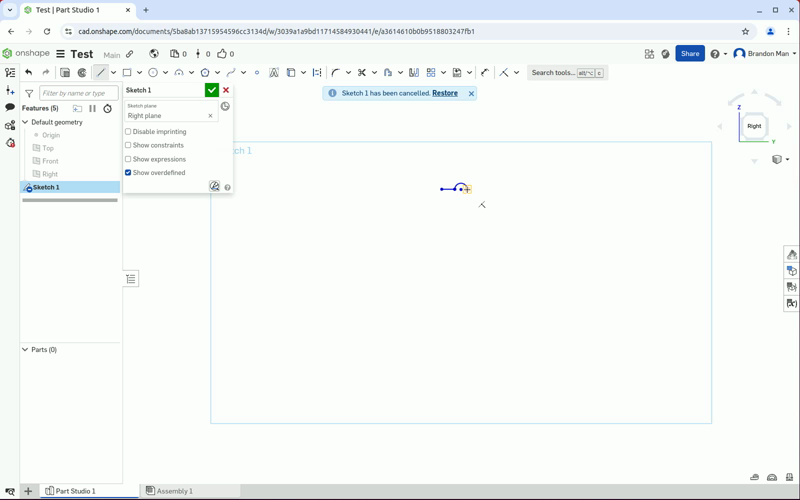
click(467, 189)
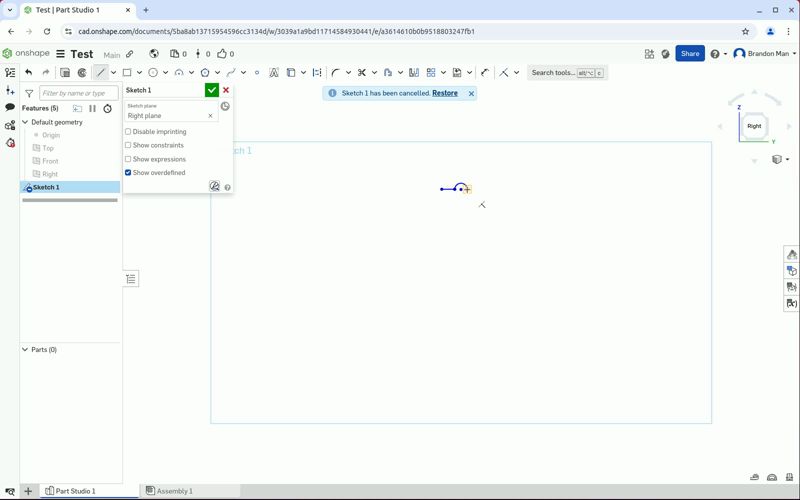
key_down(shift)
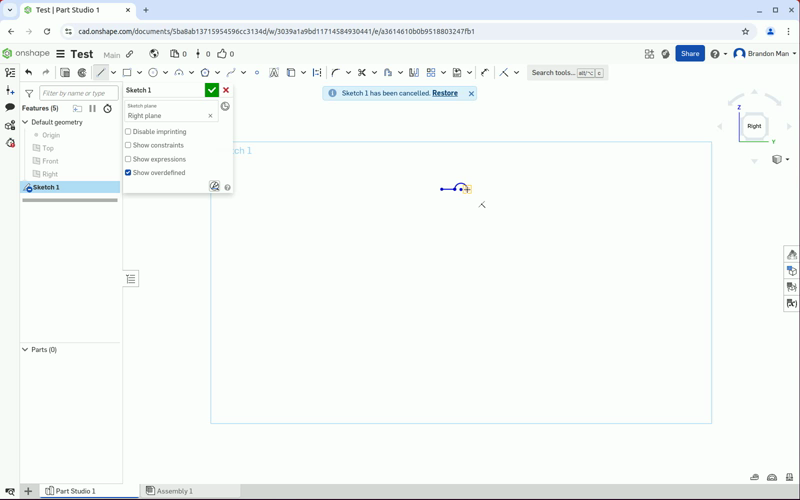
mouse_move(497, 189)
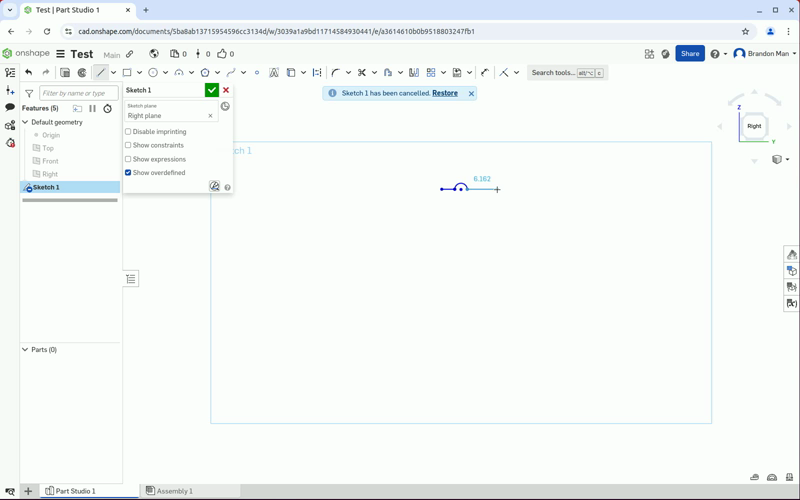
mouse_move(480, 189)
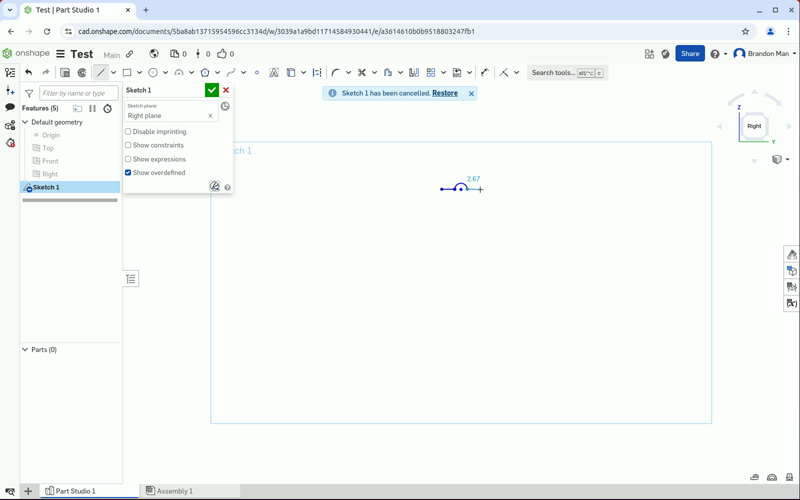
click(480, 189)
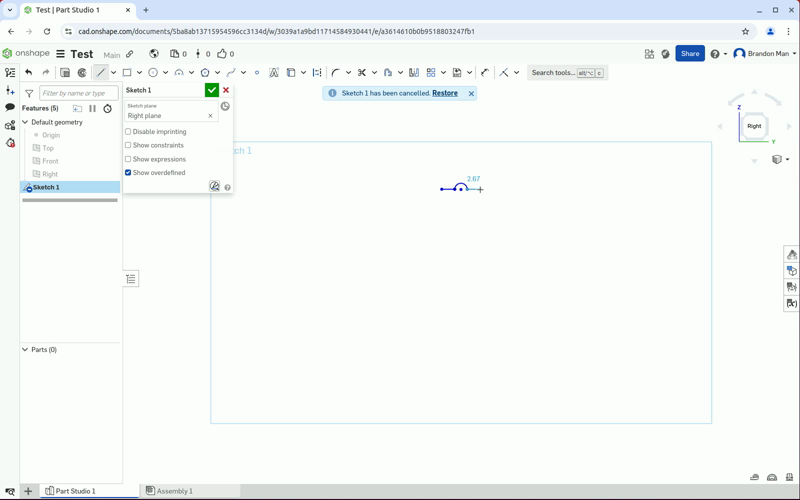
key_up(shift)
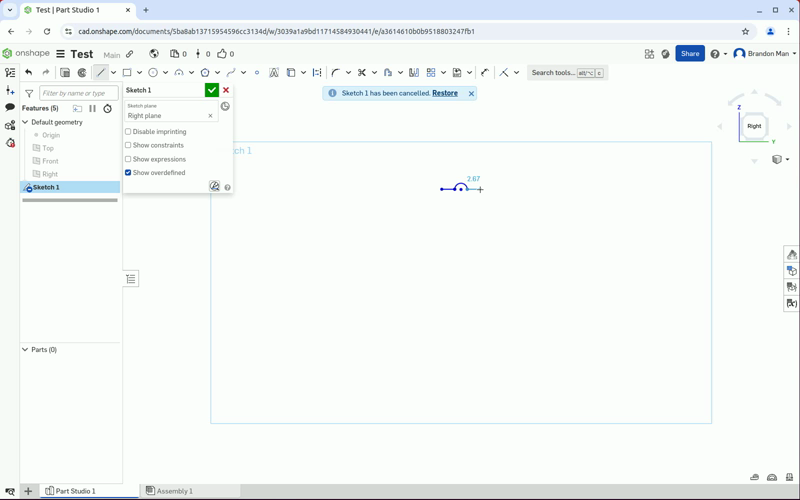
key(esc)
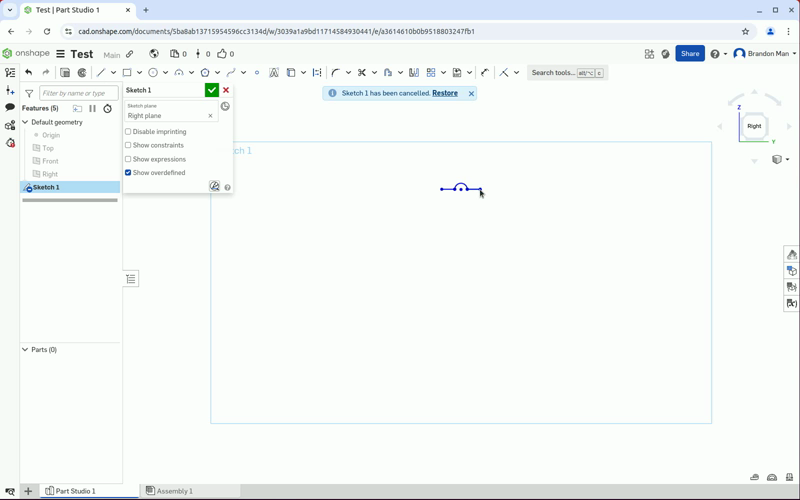
key(a)
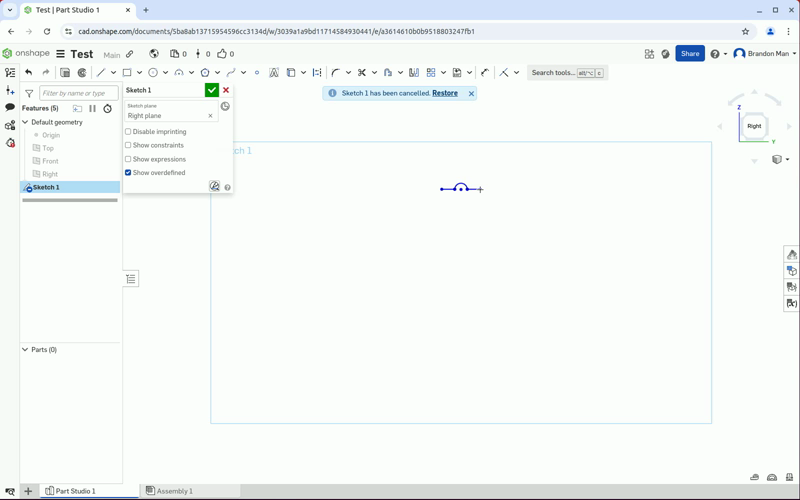
mouse_move(480, 189)
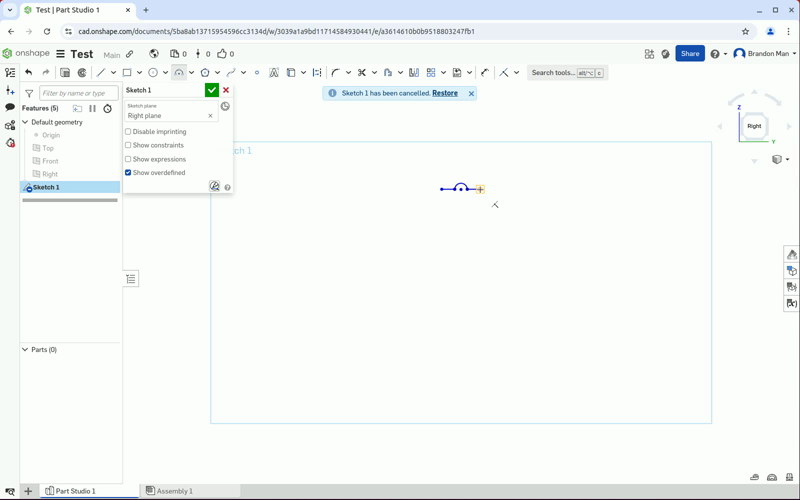
click(480, 189)
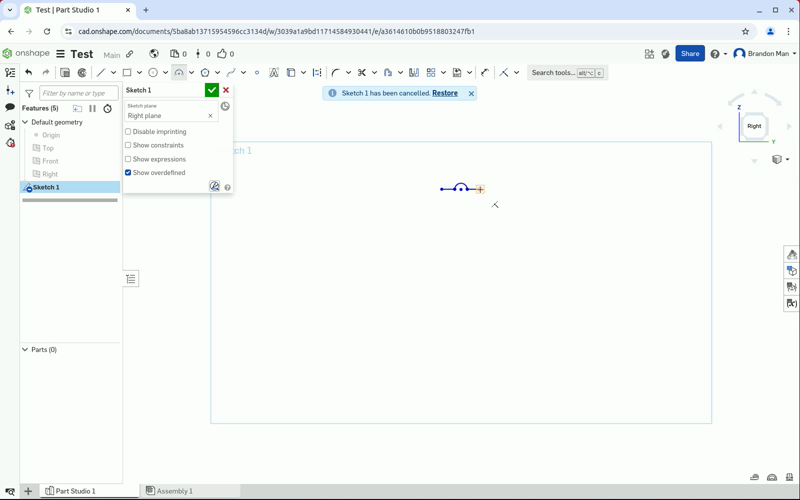
mouse_move(441, 189)
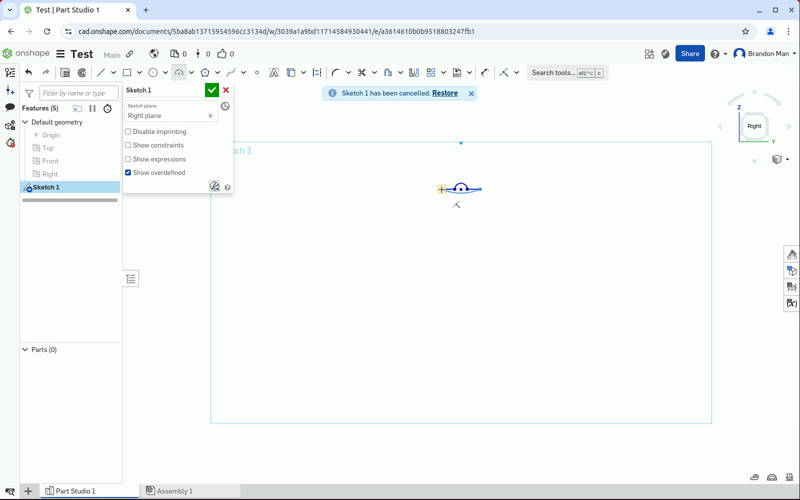
click(441, 189)
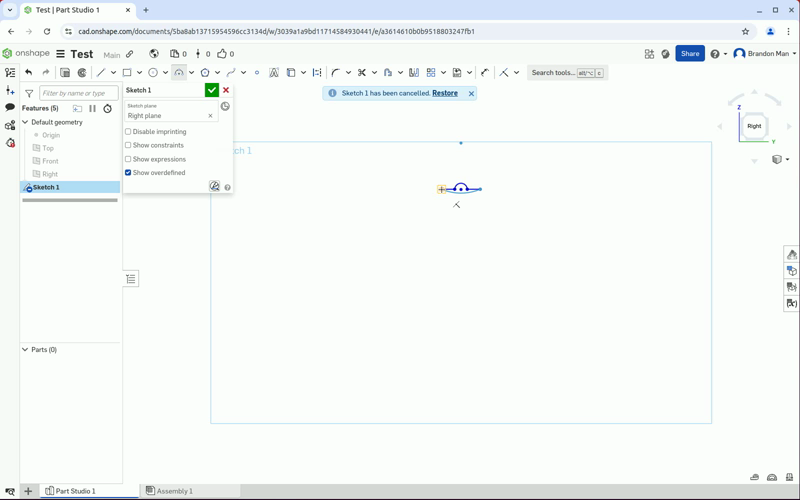
key_down(shift)
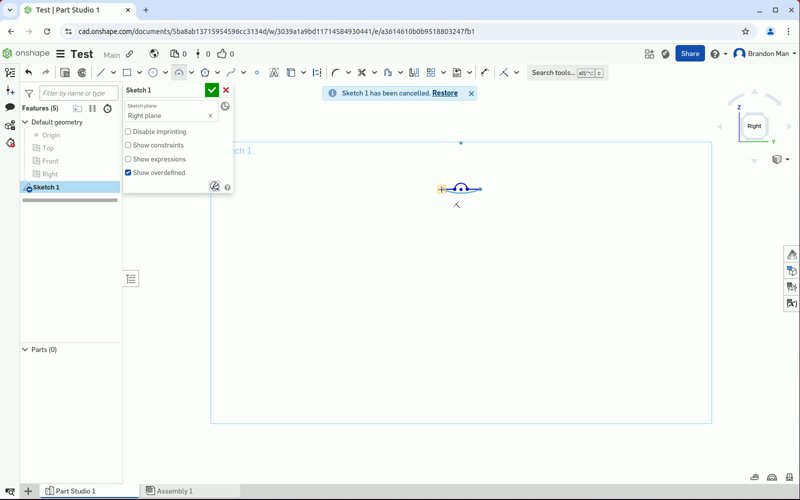
mouse_move(461, 170)
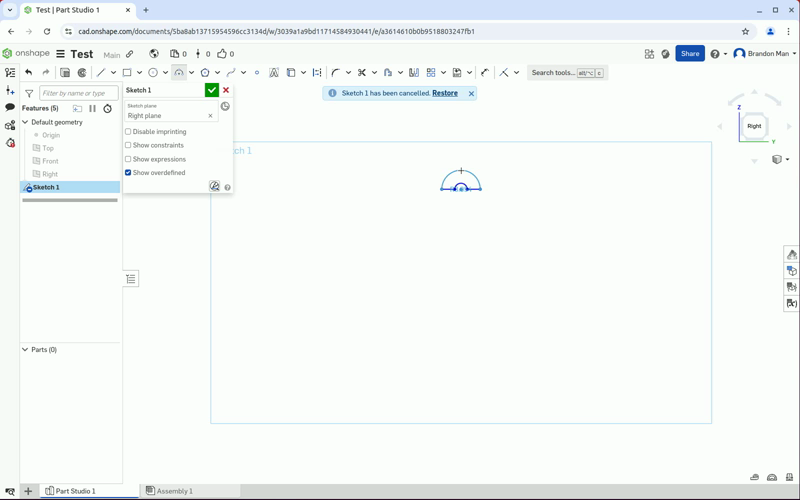
click(461, 170)
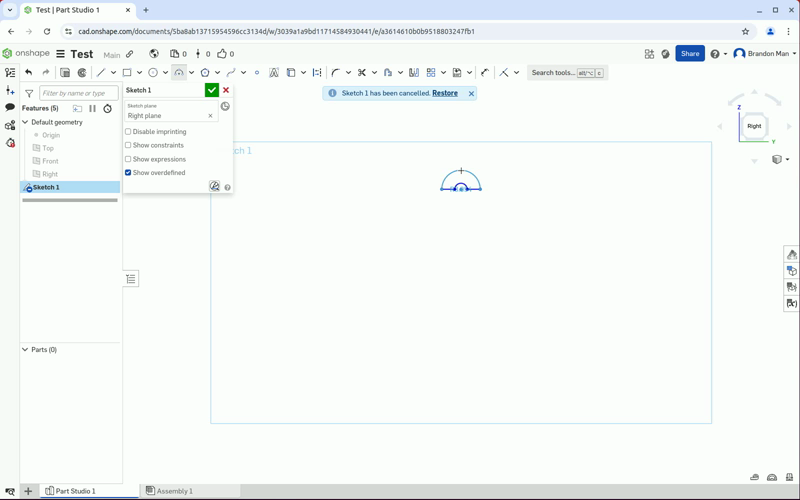
key_up(shift)
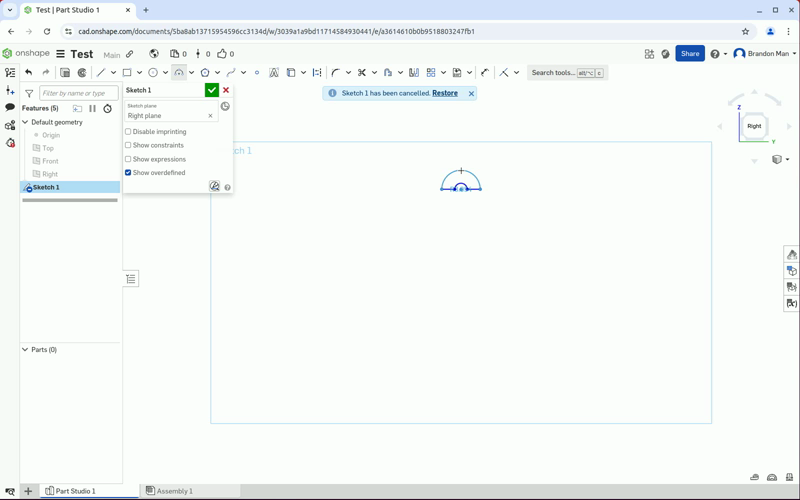
key(esc)
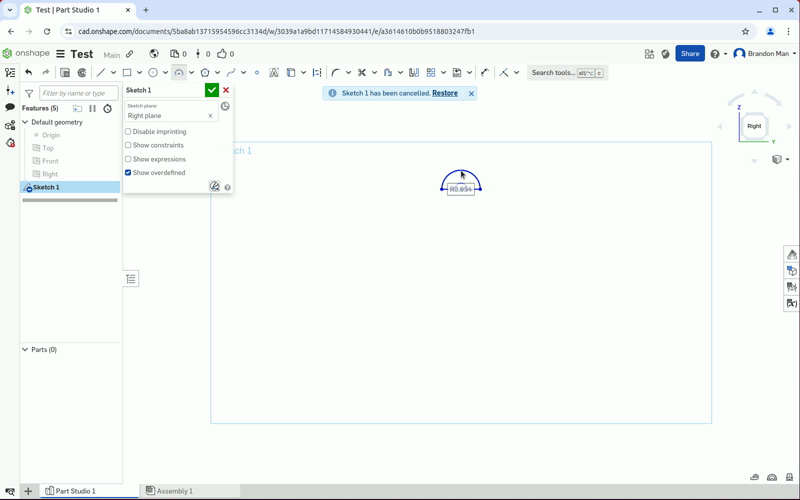
mouse_move(457, 172)
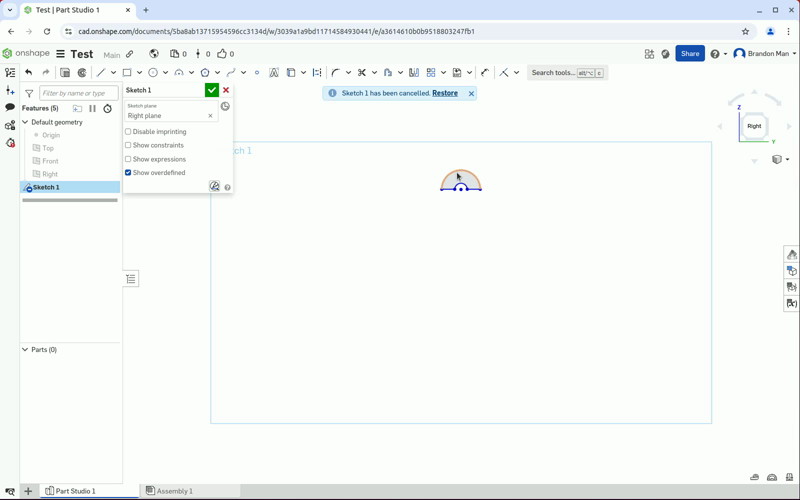
scroll(6)
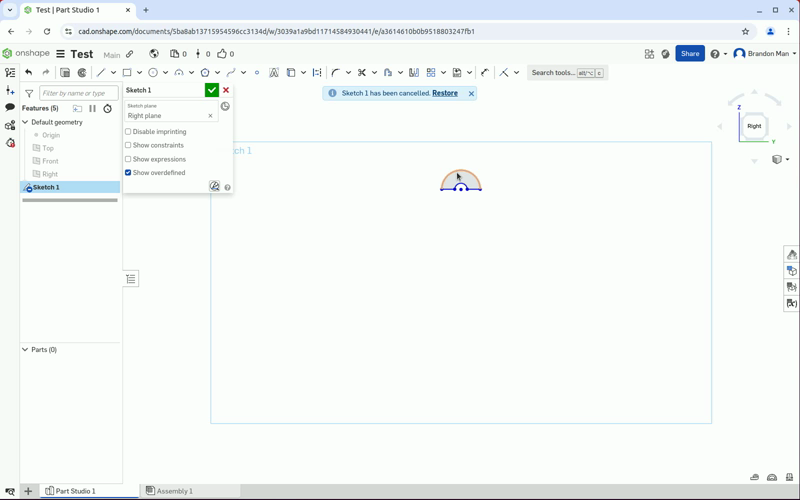
scroll(6)
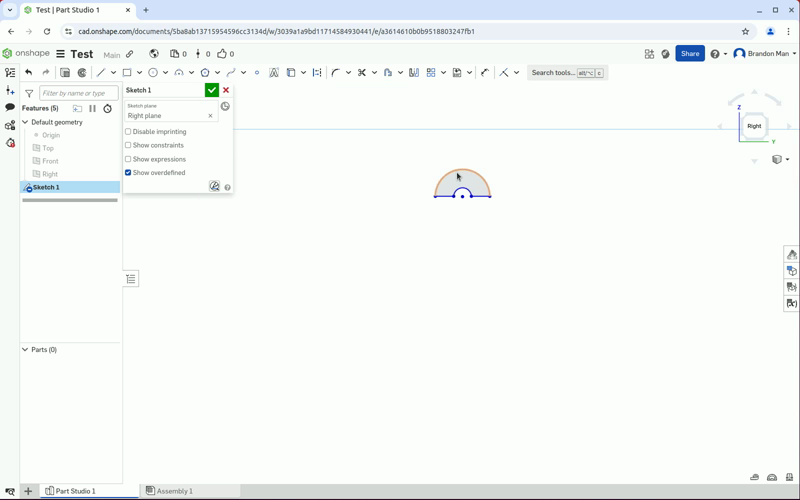
scroll(6)
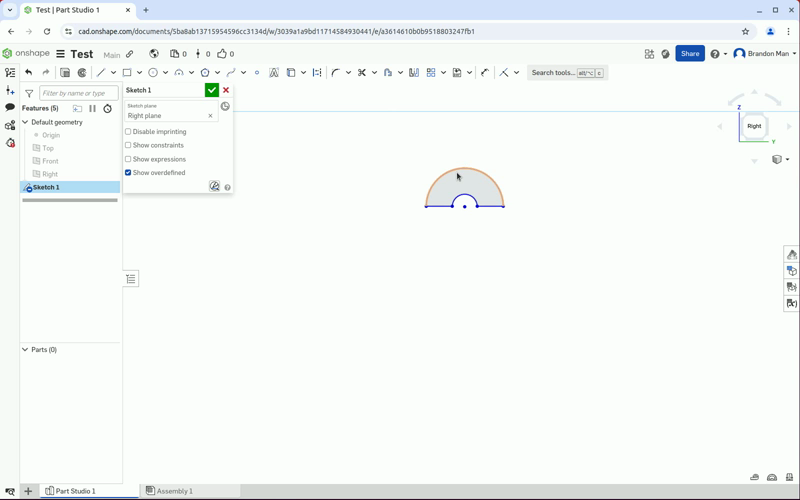
scroll(6)
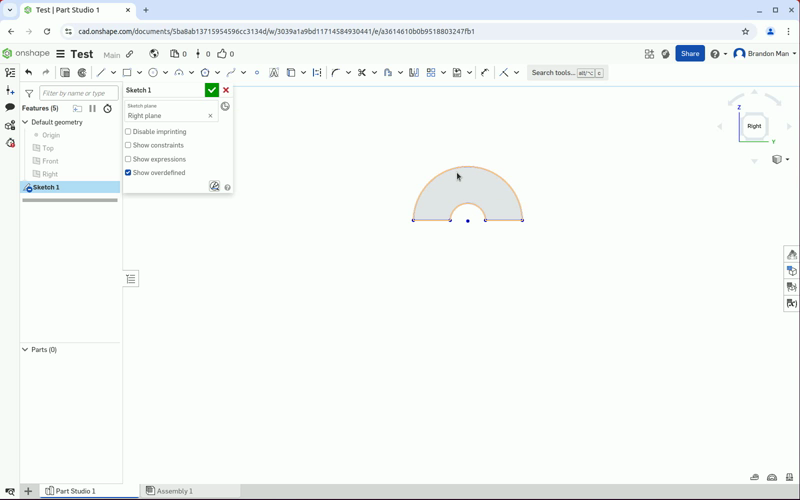
scroll(6)
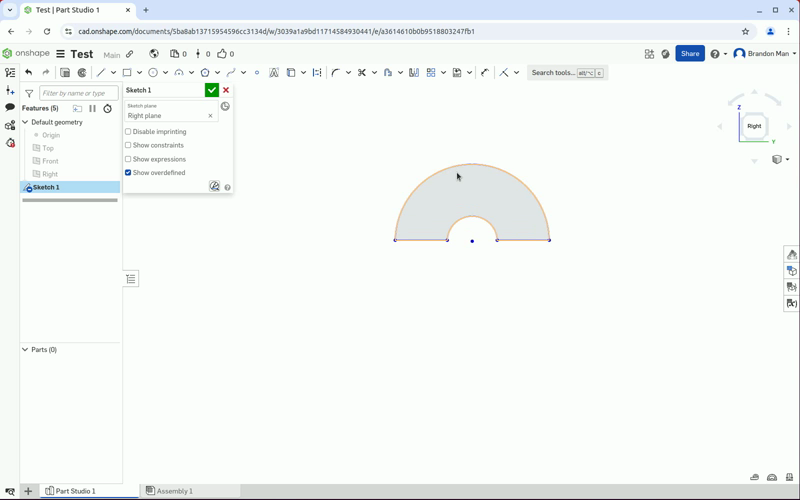
scroll(6)
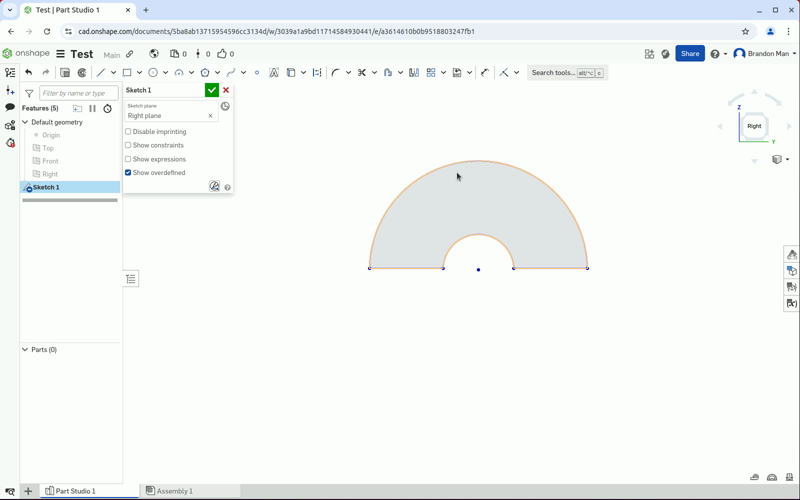
scroll(6)
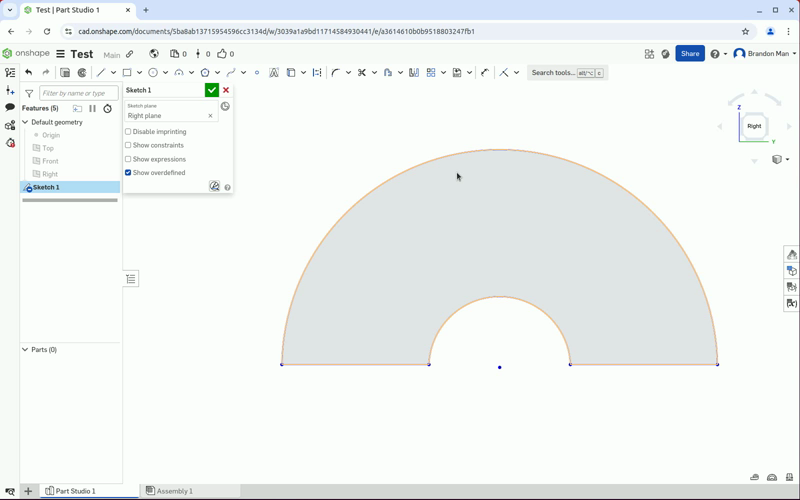
click(457, 172)
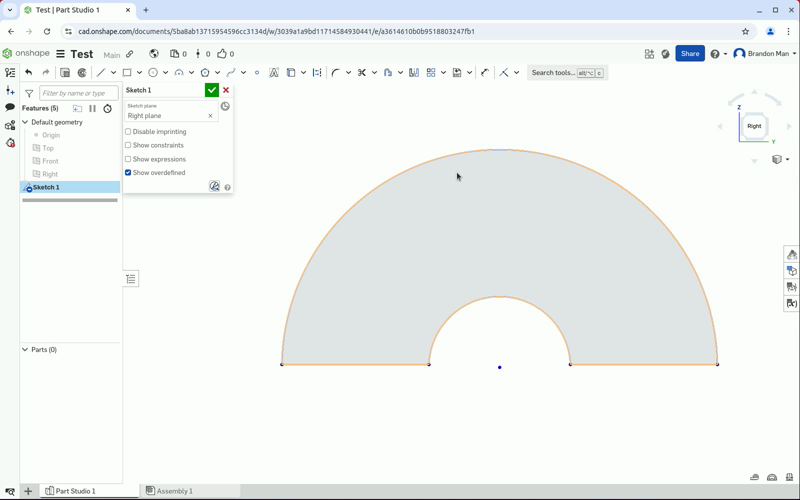
scroll(-6)
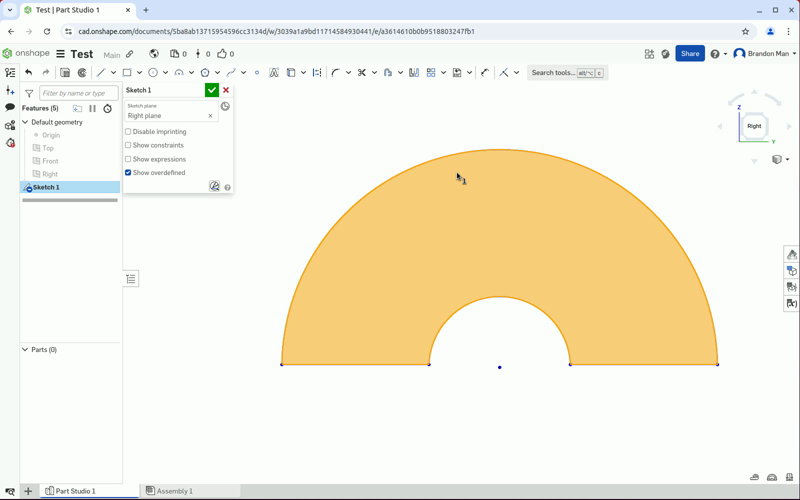
scroll(-6)
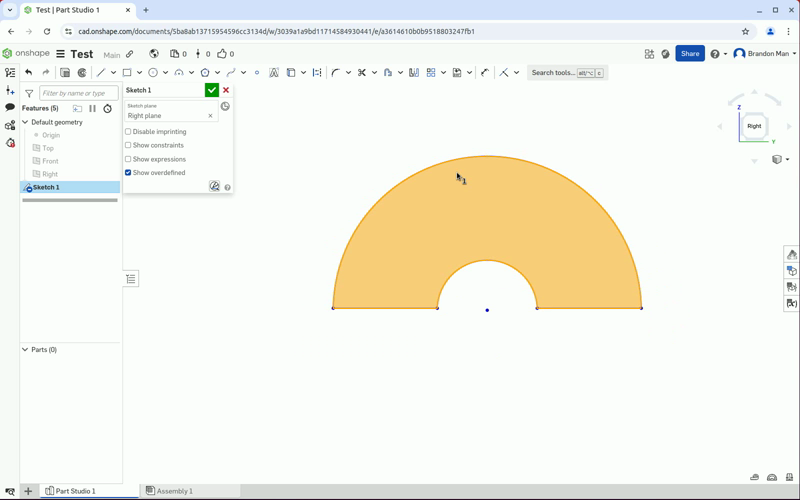
scroll(-6)
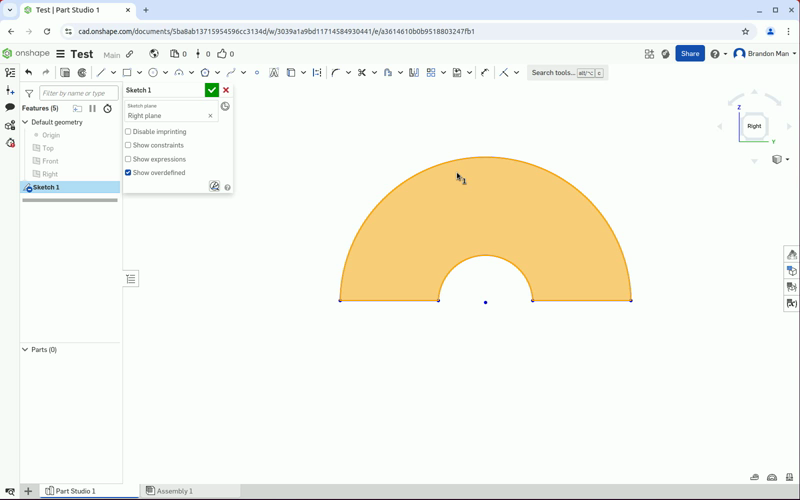
scroll(-6)
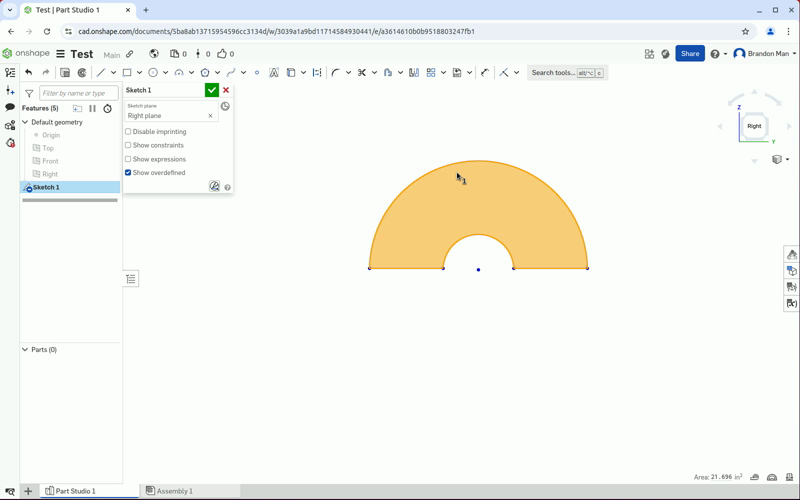
scroll(-6)
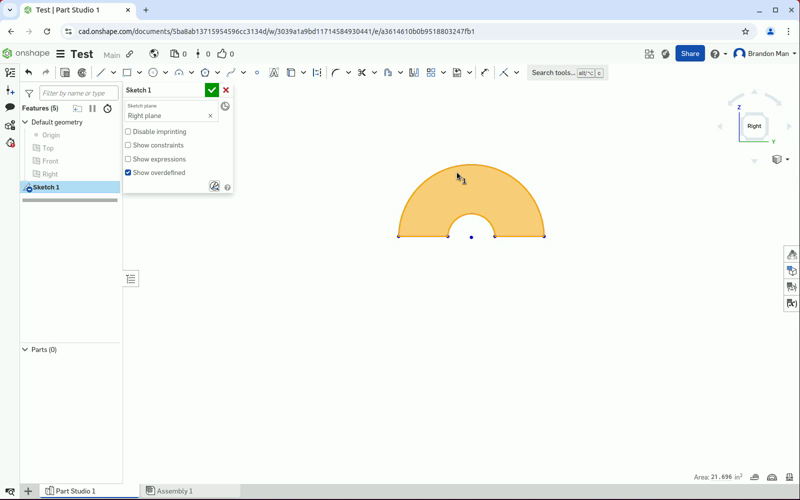
scroll(-6)
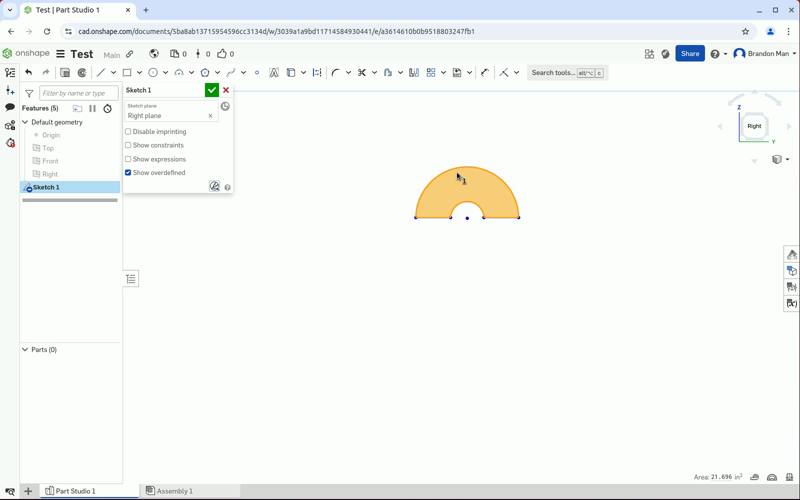
scroll(-6)
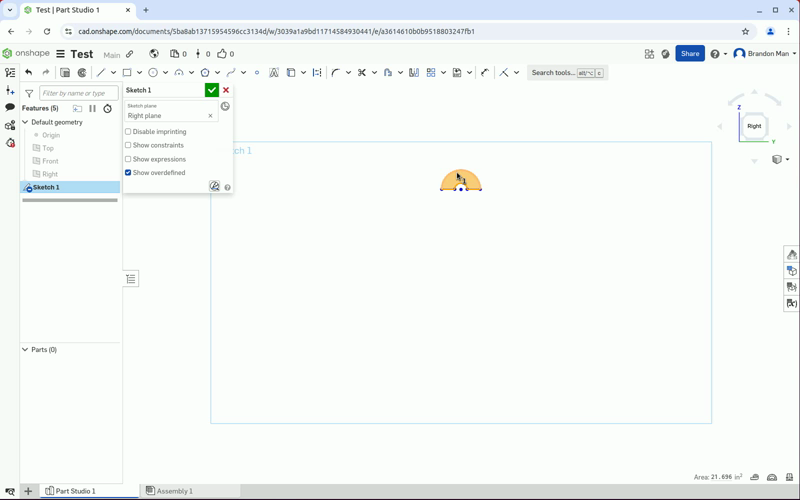
mouse_move(73, 352)
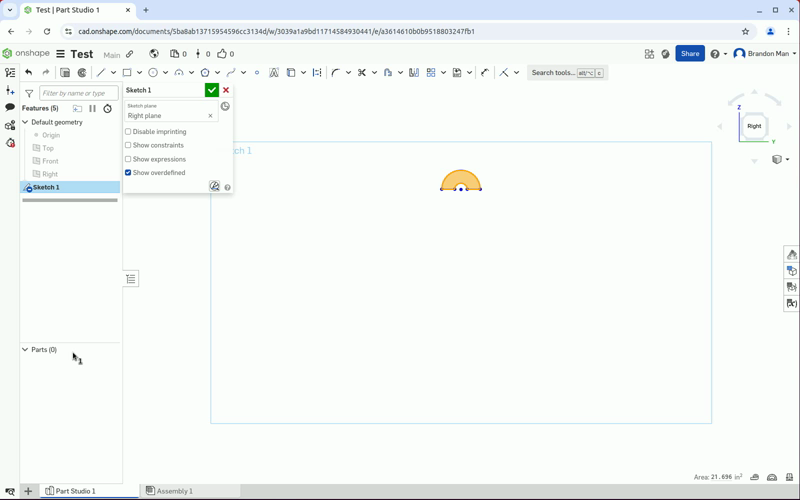
key(shift+y)
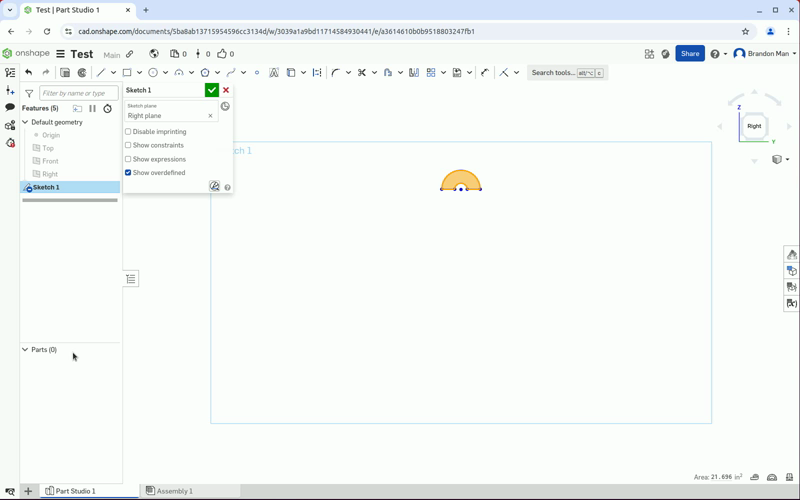
key(shift+e)
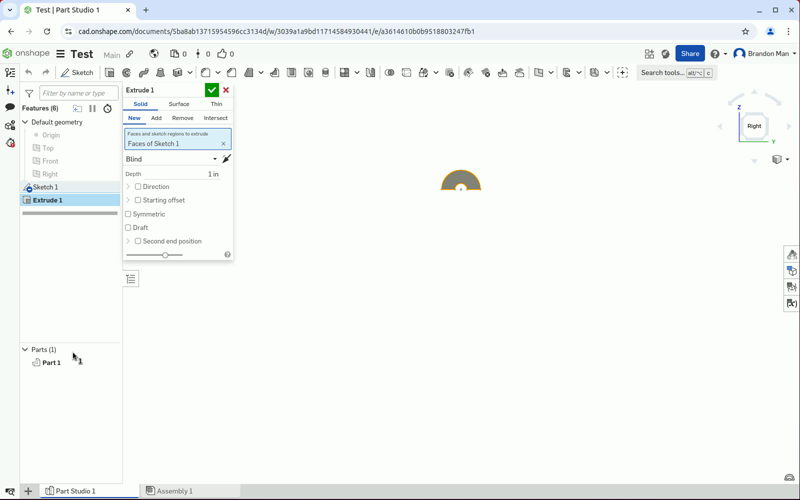
mouse_move(143, 106)
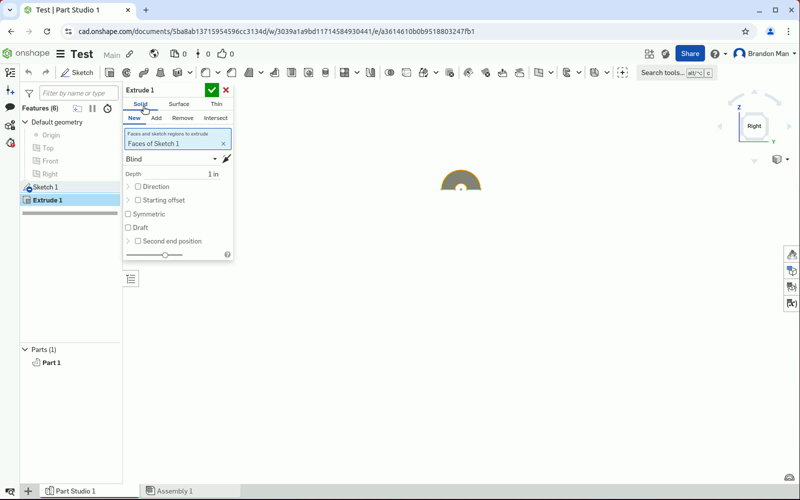
click(143, 106)
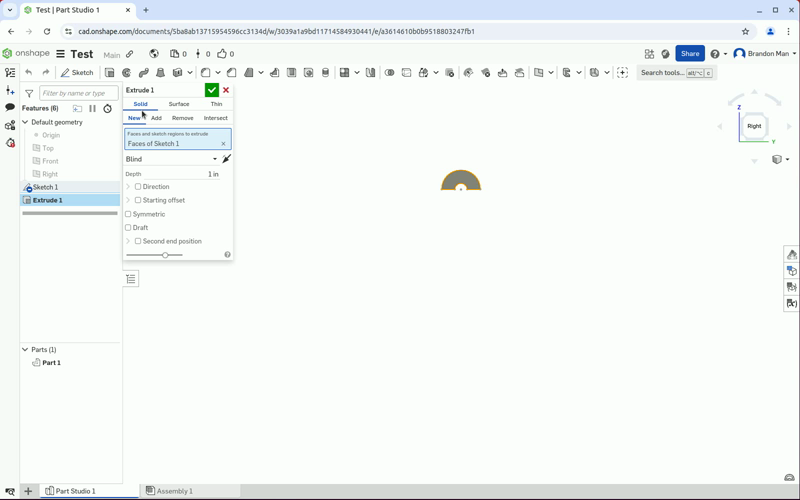
mouse_move(137, 120)
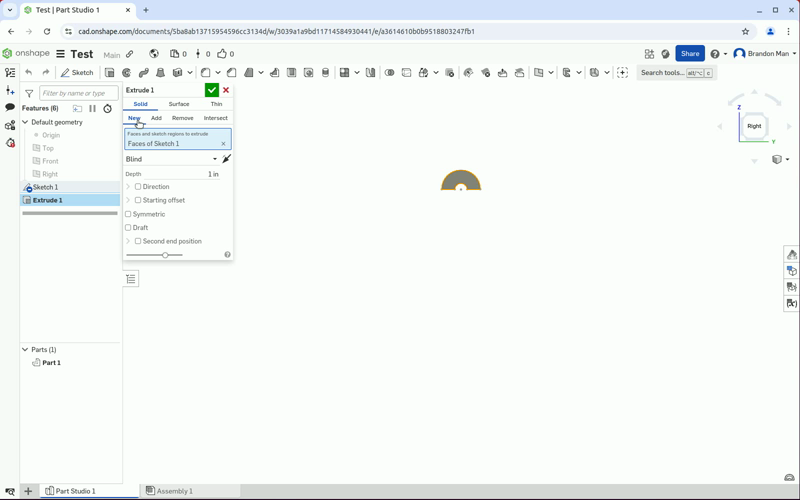
click(137, 120)
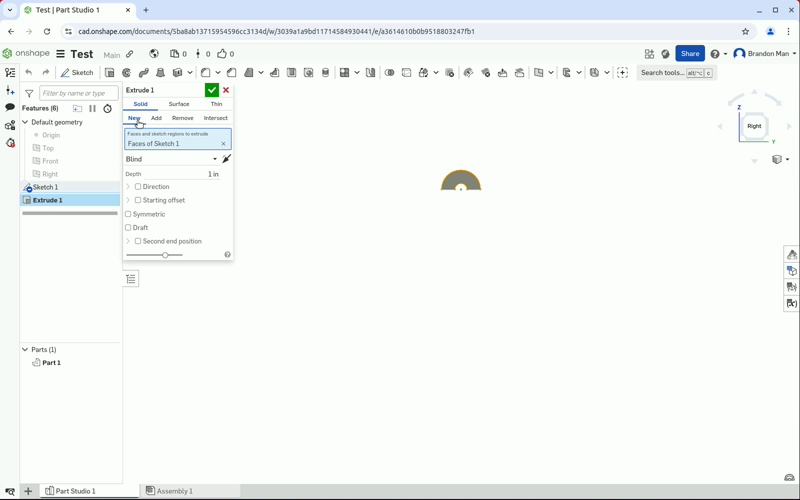
key(tab, 4)
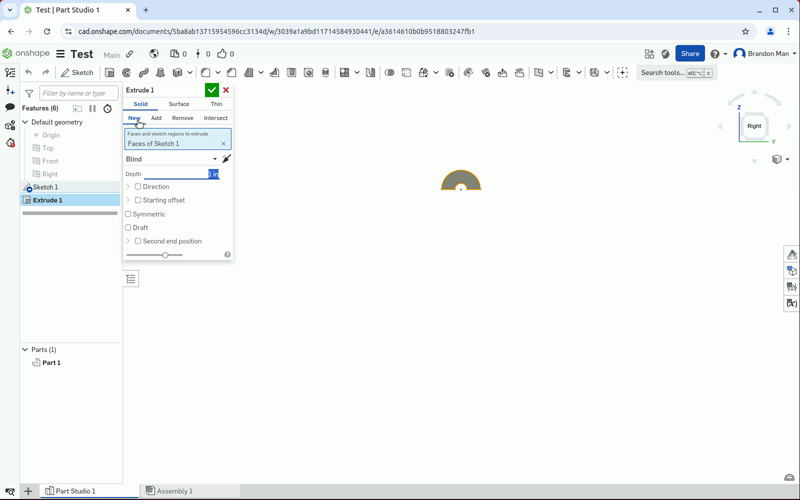
text(2.648)
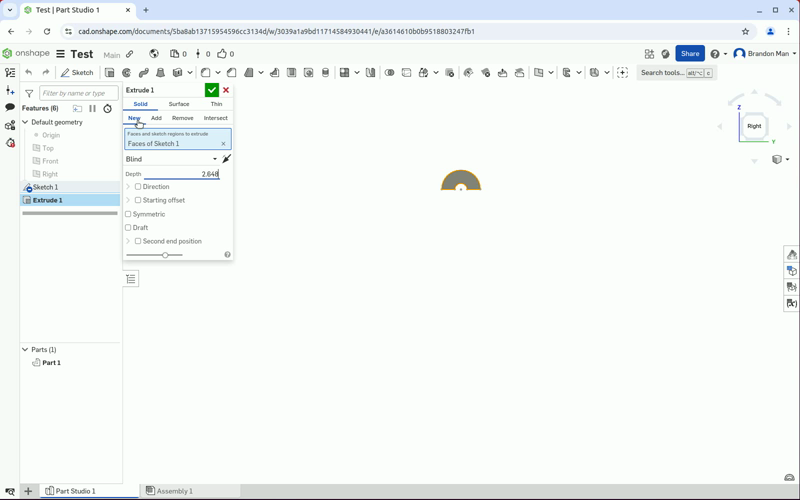
key(enter)
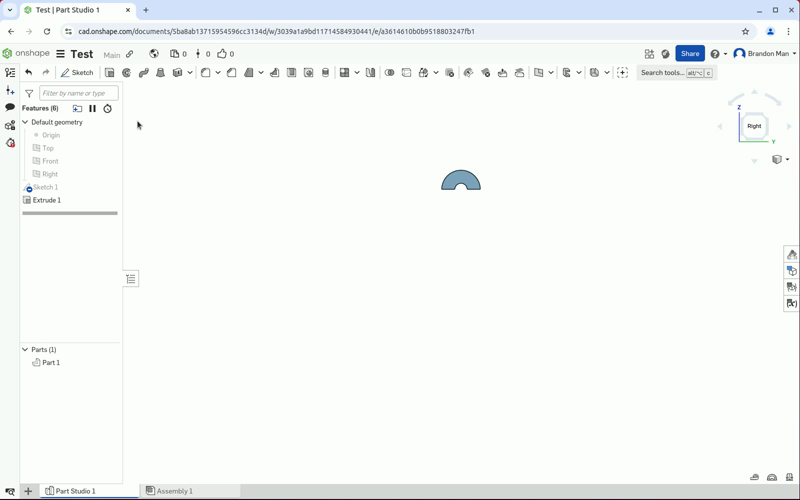
key(shift+h)
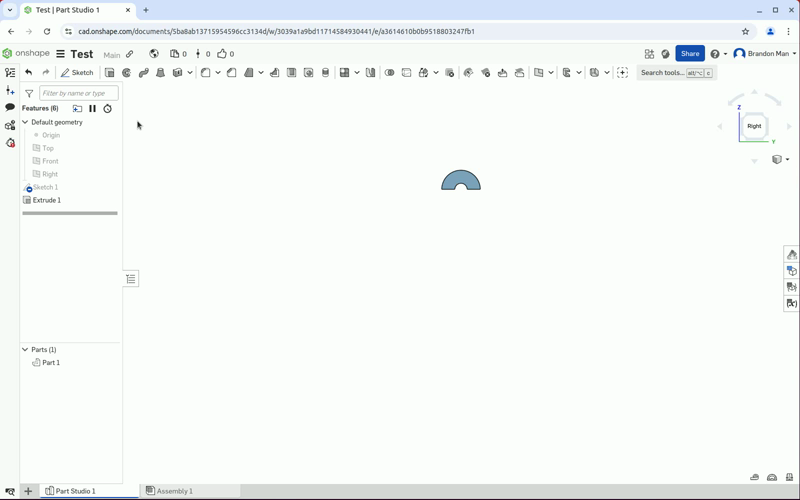
key(shift+h)
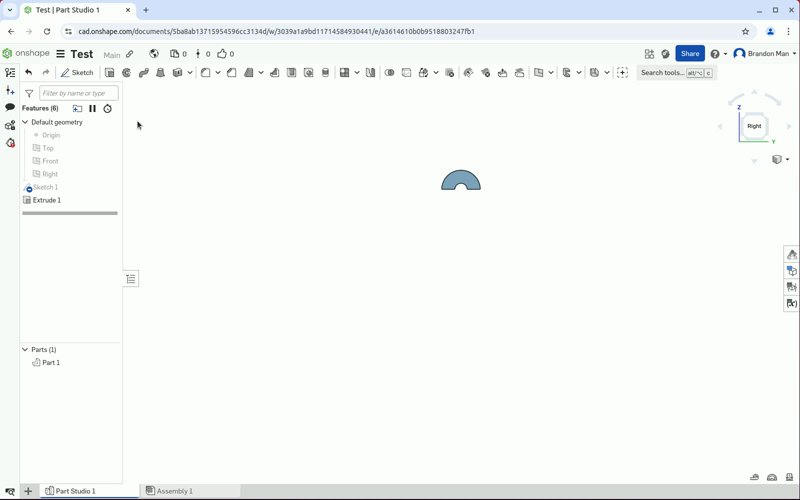
mouse_move(73, 189)
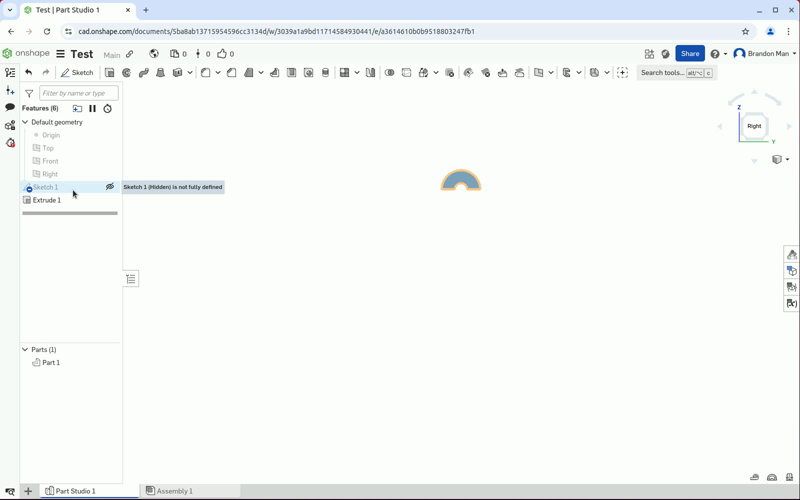
click(73, 189)
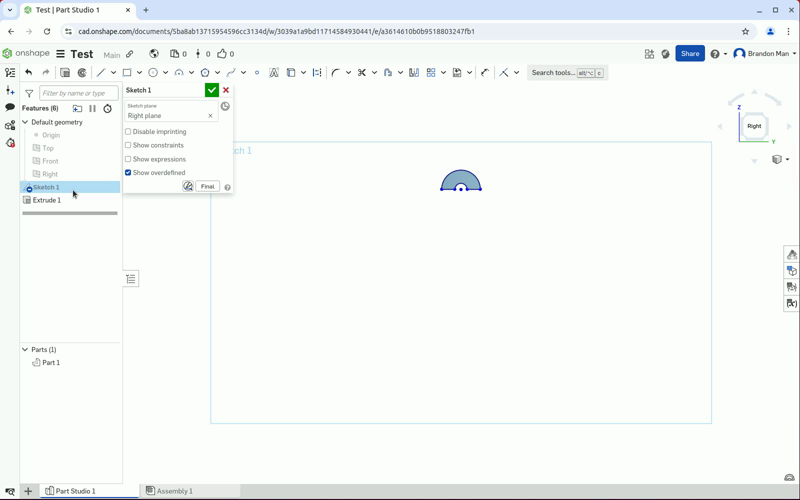
mouse_move(229, 92)
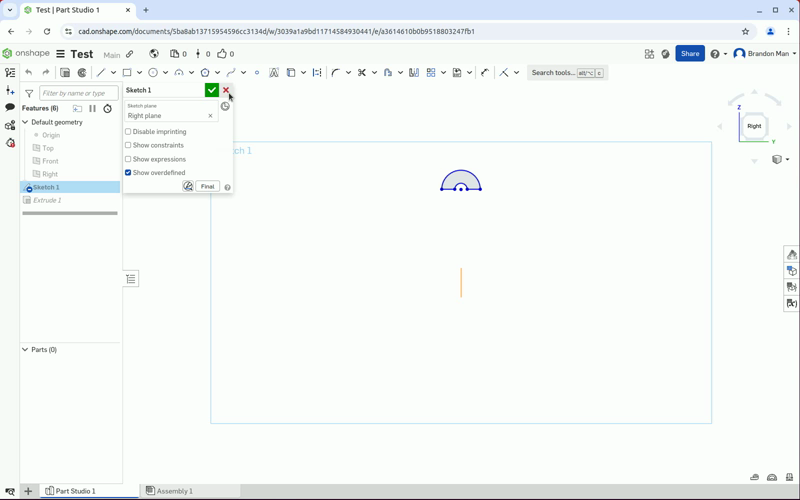
click(229, 92)
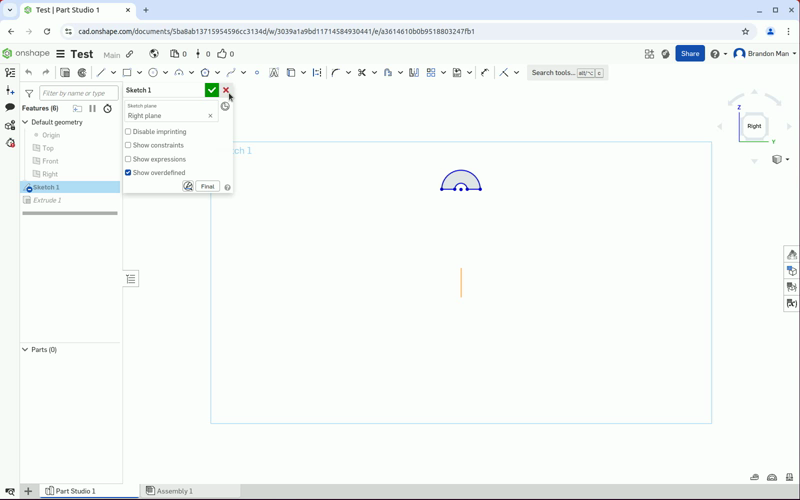
key(shift+s)
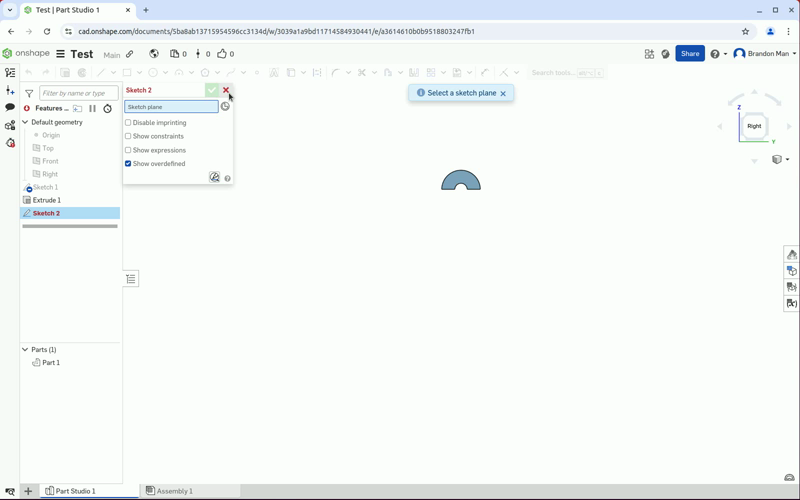
mouse_move(73, 176)
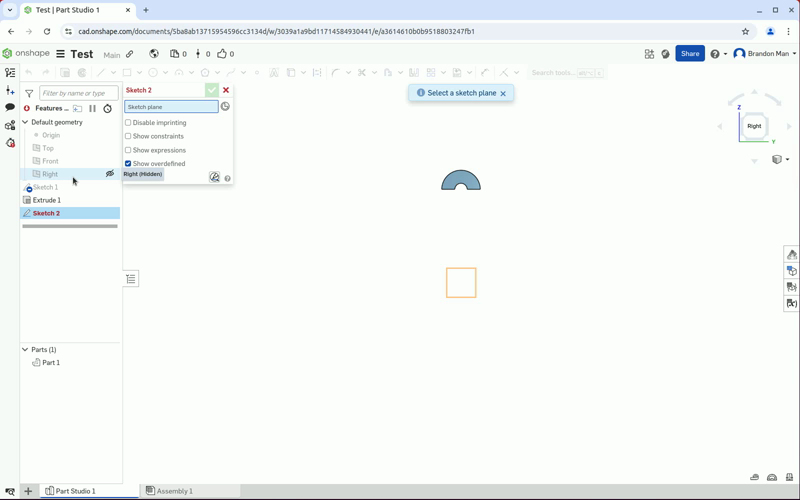
click(73, 176)
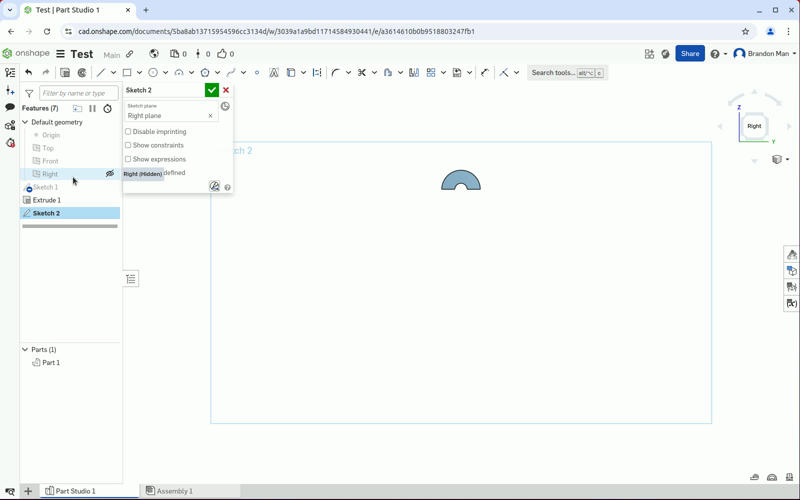
mouse_move(73, 352)
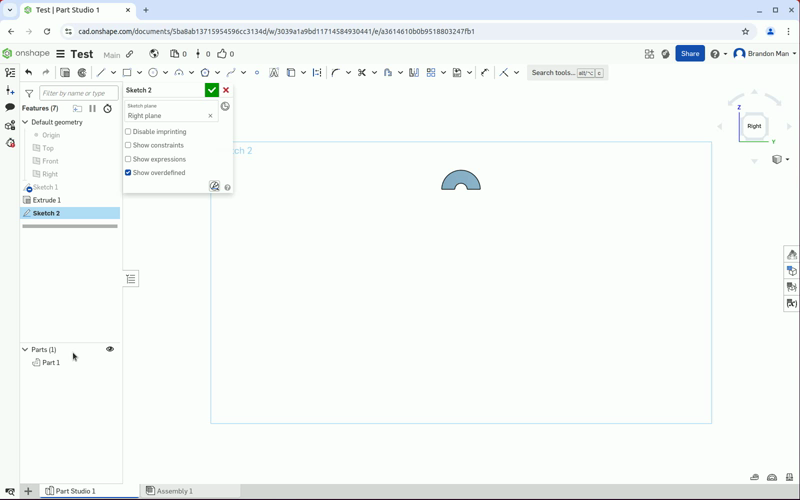
key(y)
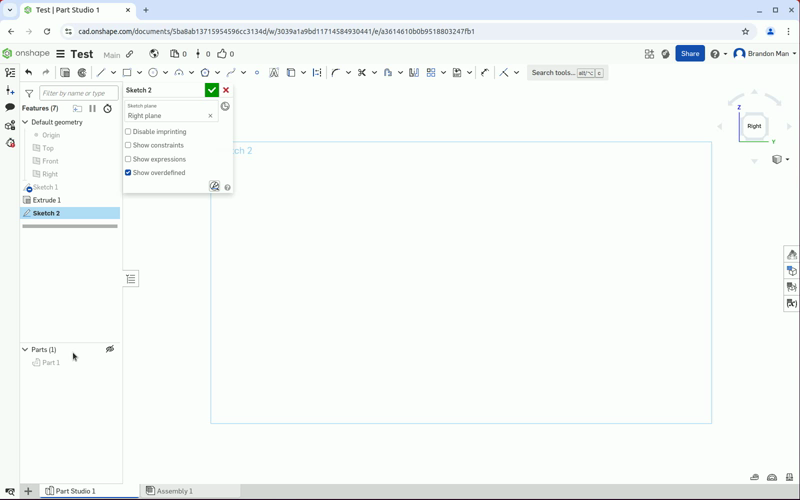
key(a)
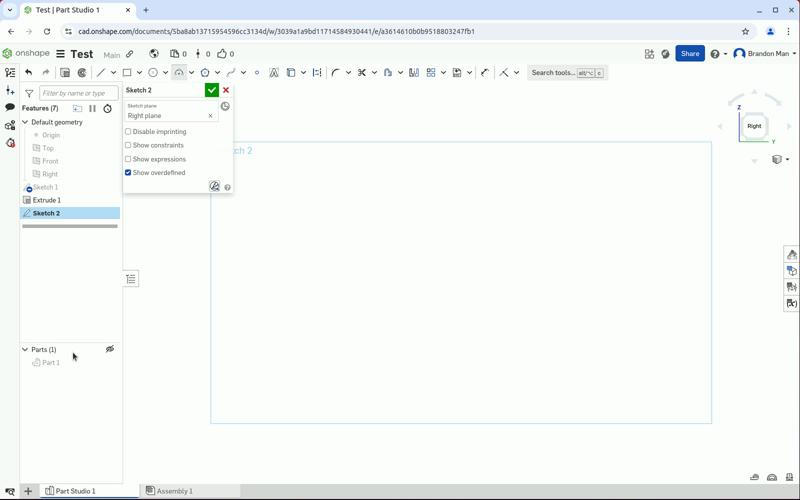
key_down(shift)
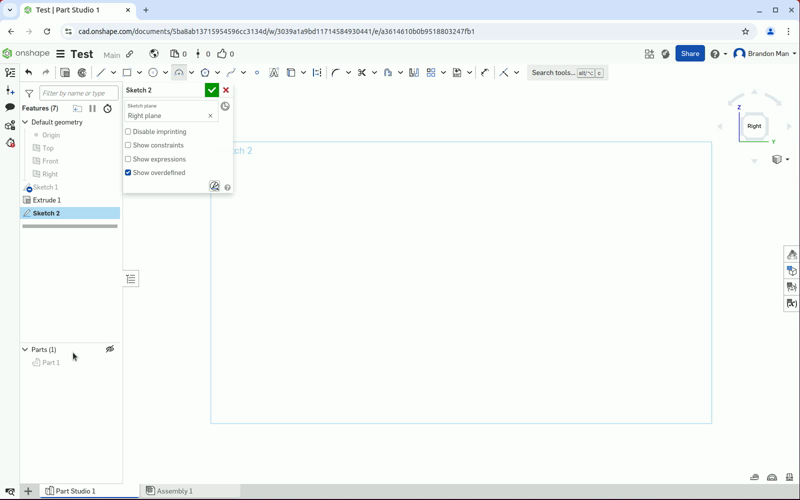
mouse_move(441, 282)
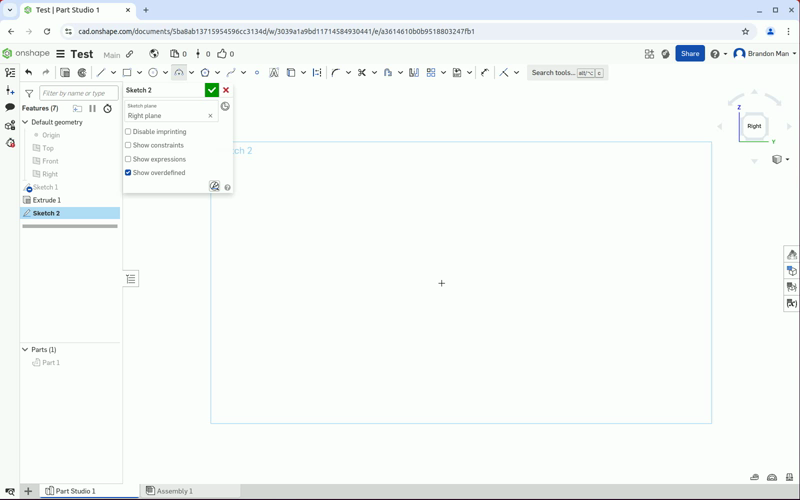
click(441, 282)
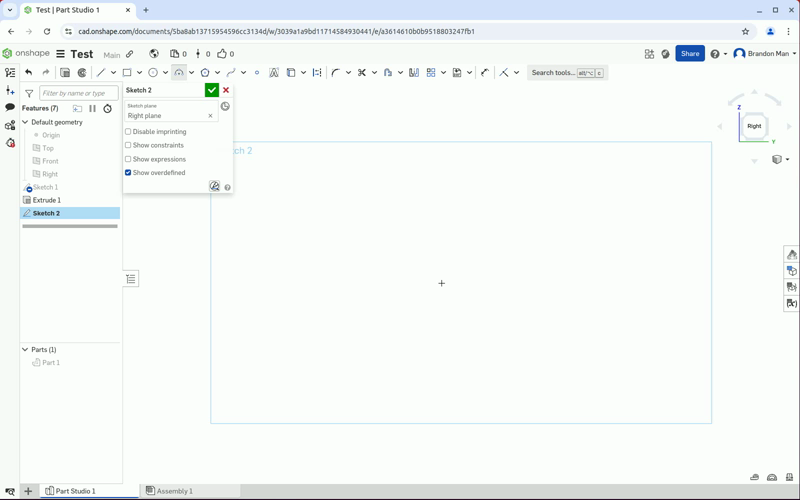
key_up(shift)
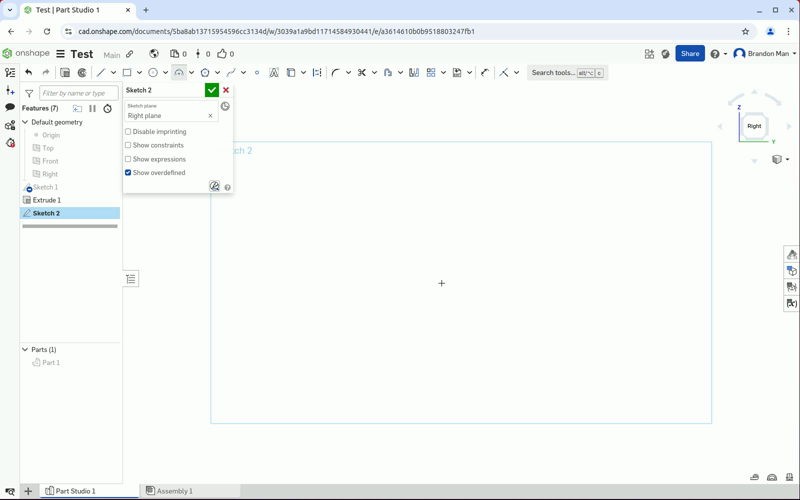
key_down(shift)
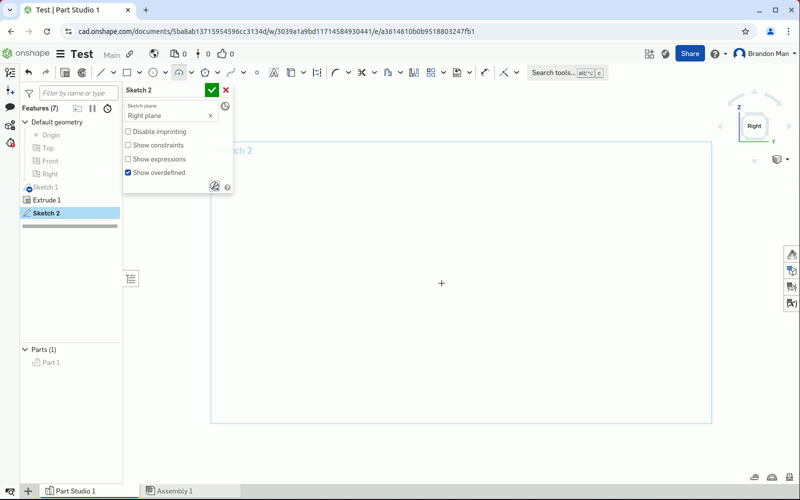
mouse_move(479, 282)
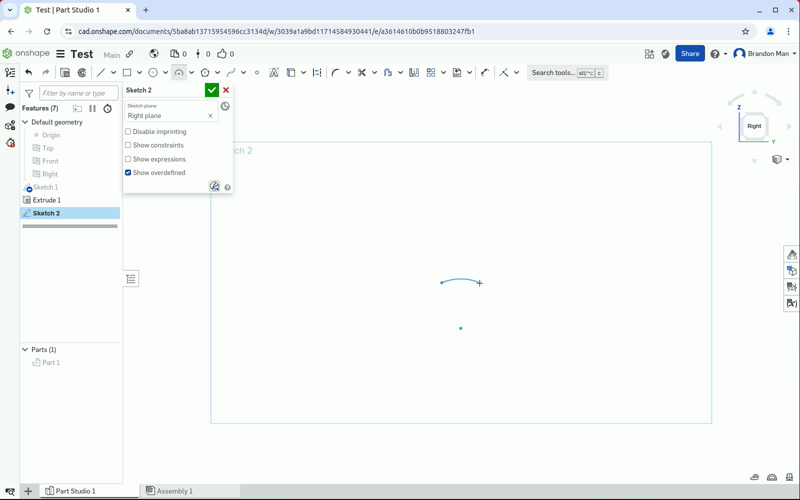
click(479, 282)
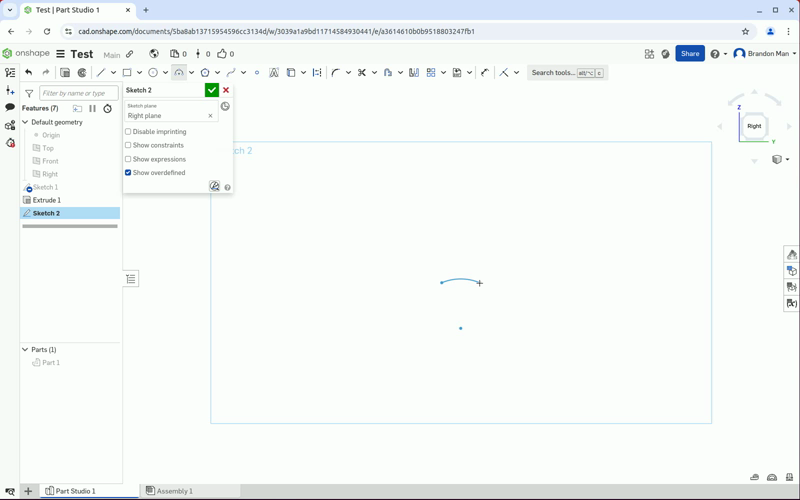
mouse_move(460, 301)
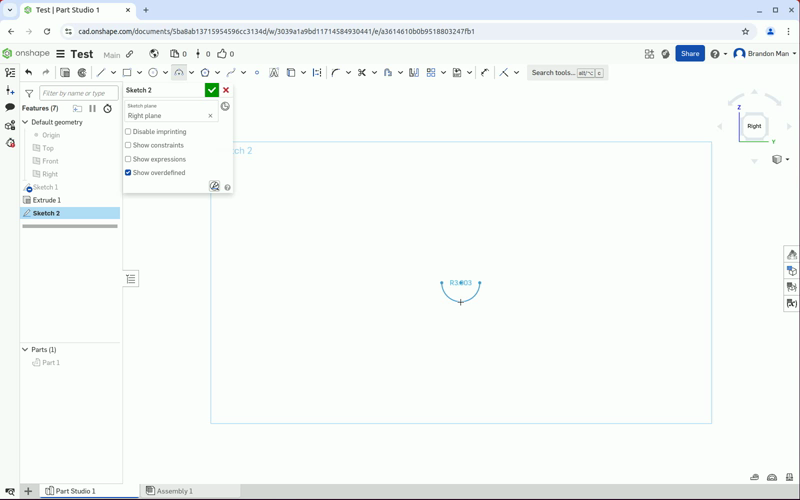
click(460, 301)
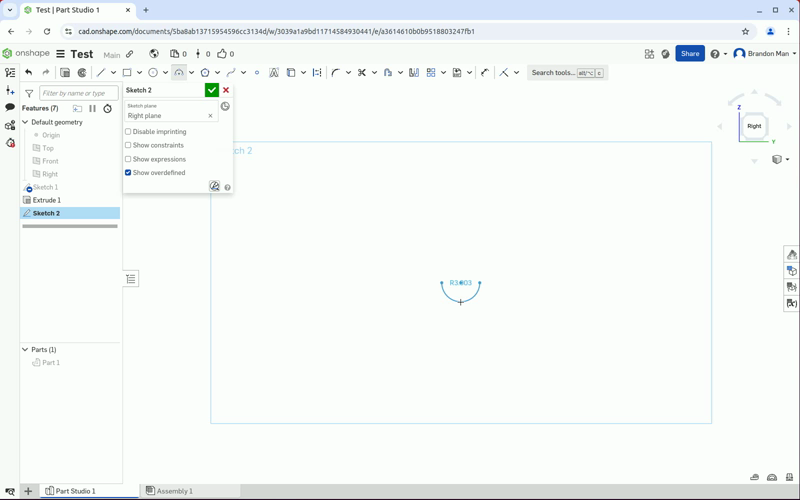
key_up(shift)
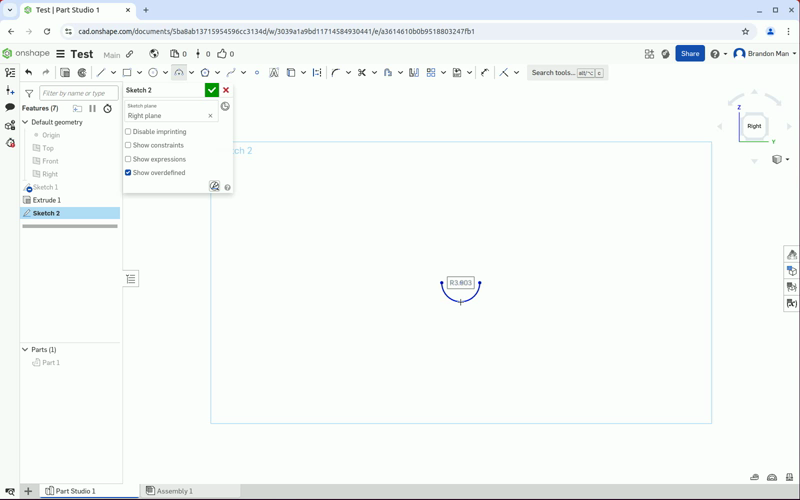
key(esc)
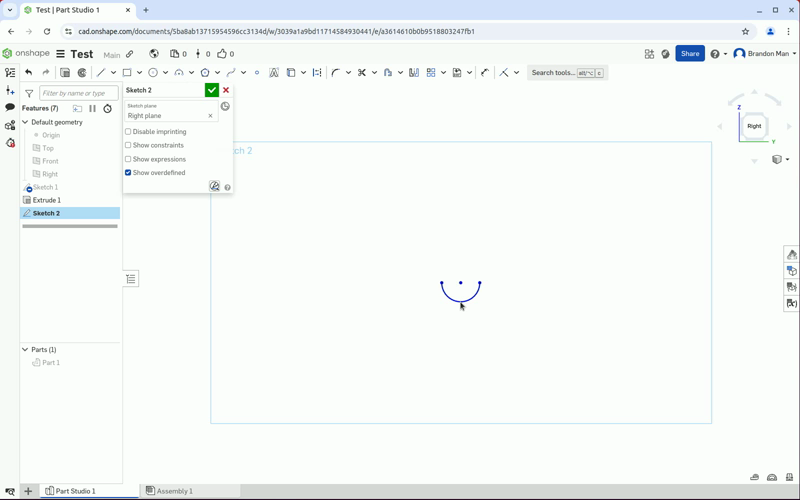
key(l)
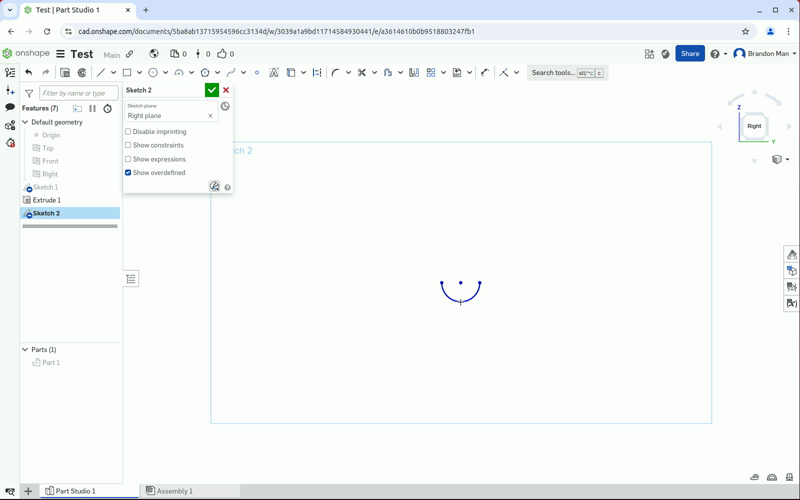
mouse_move(479, 282)
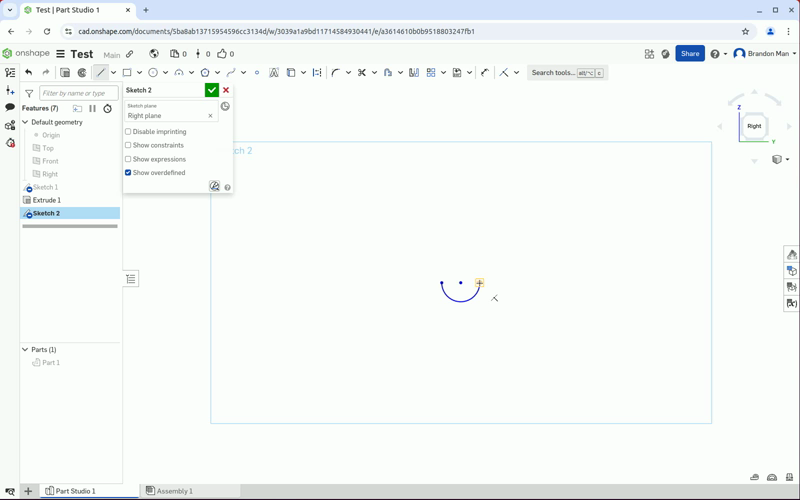
click(479, 282)
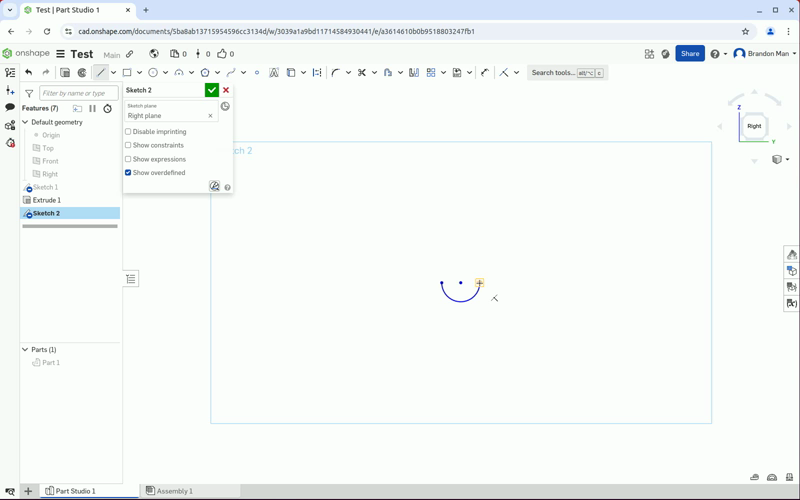
key_down(shift)
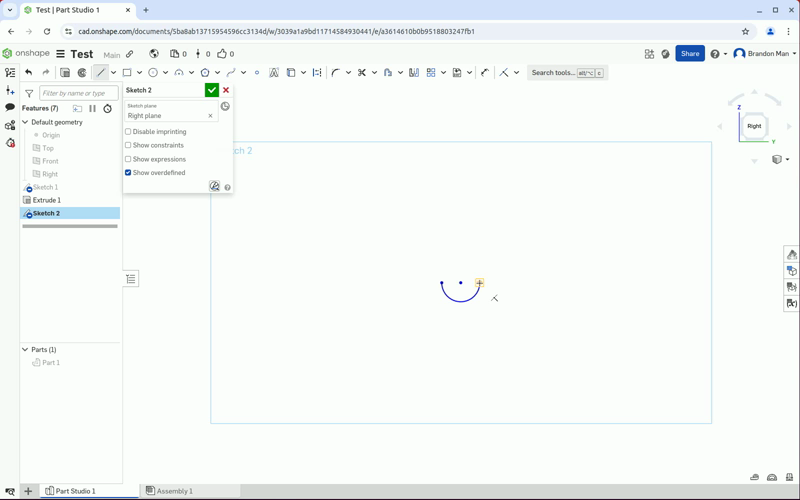
mouse_move(479, 189)
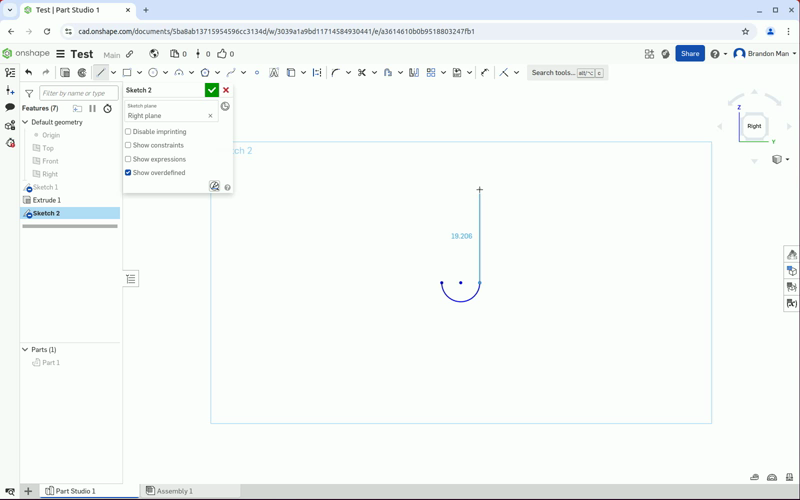
click(479, 189)
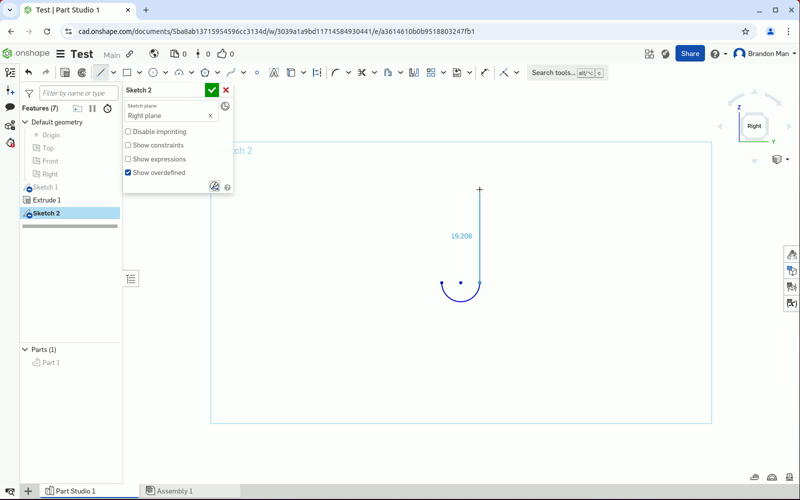
key_up(shift)
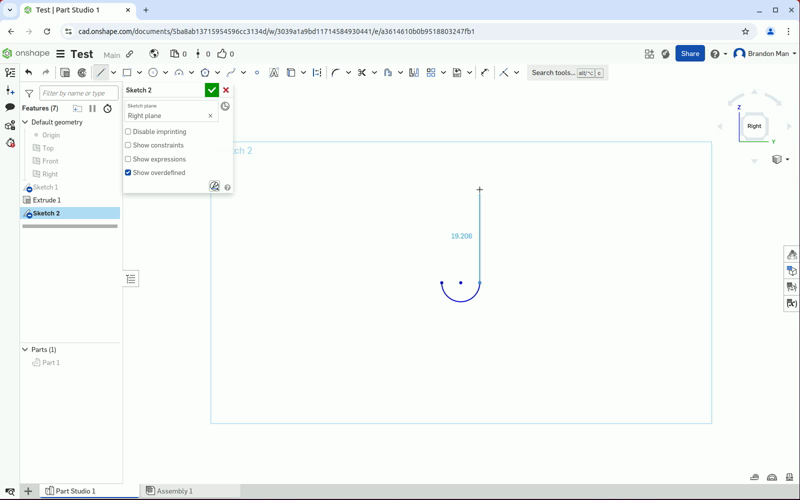
key_down(shift)
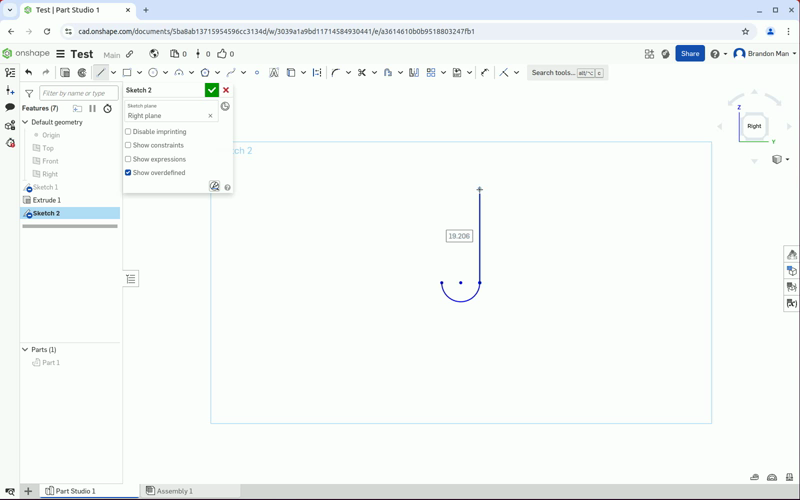
mouse_move(509, 189)
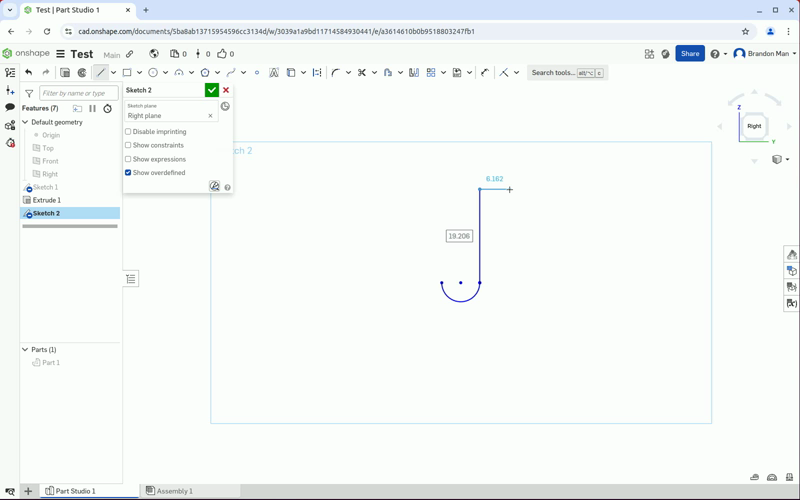
mouse_move(466, 189)
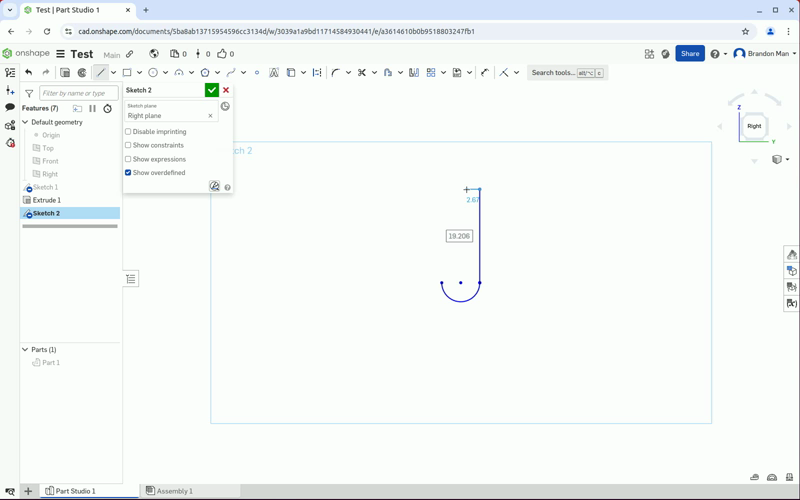
click(466, 189)
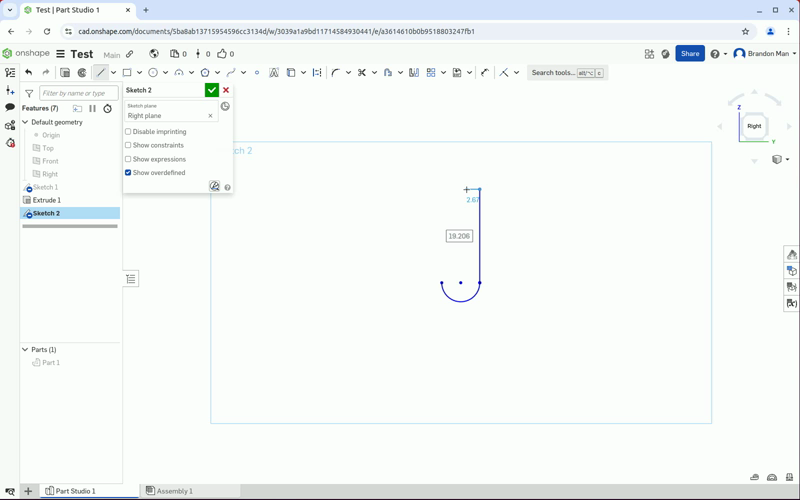
key_up(shift)
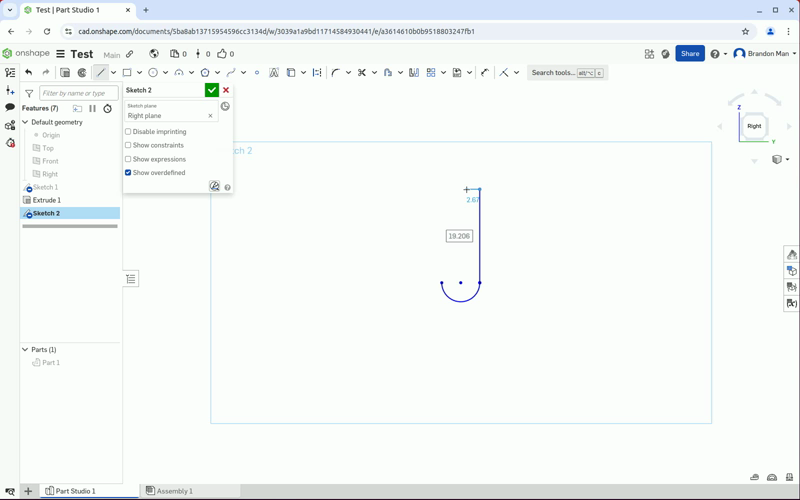
key(esc)
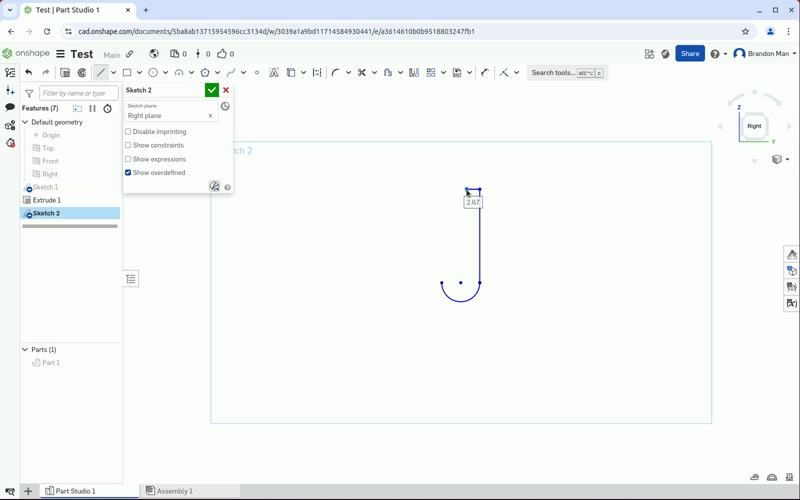
key(a)
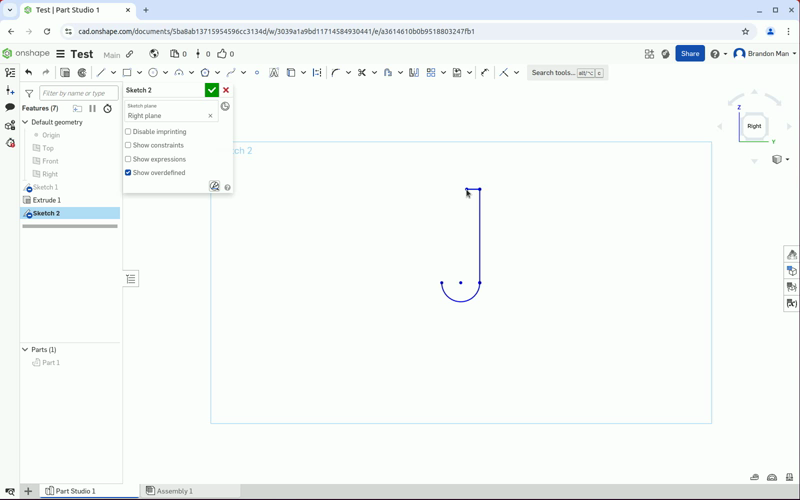
mouse_move(466, 189)
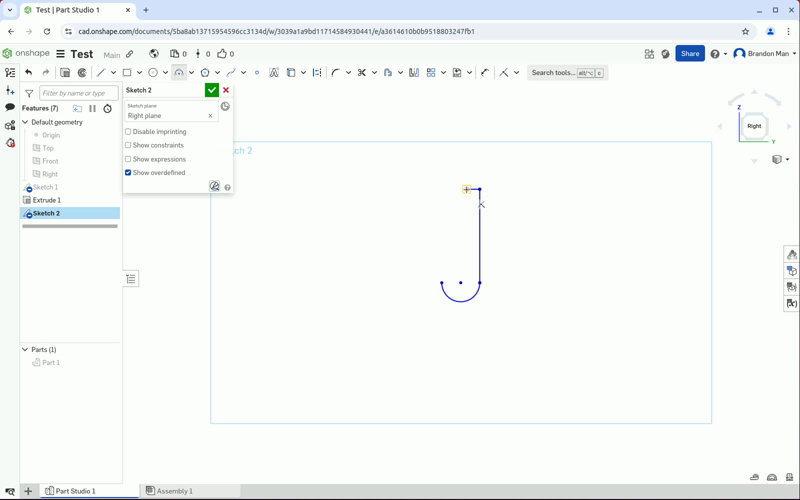
click(466, 189)
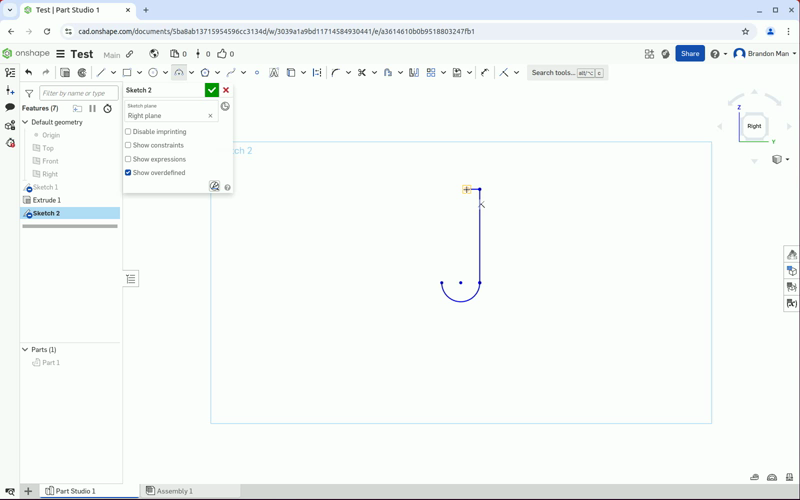
key_down(shift)
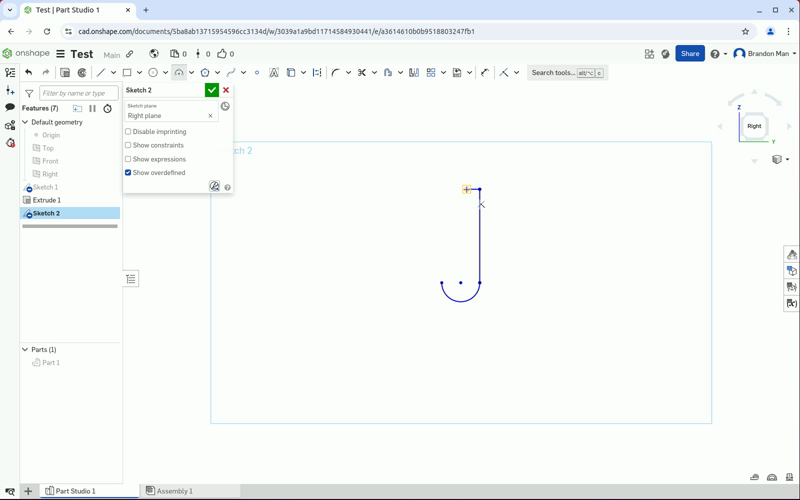
mouse_move(454, 189)
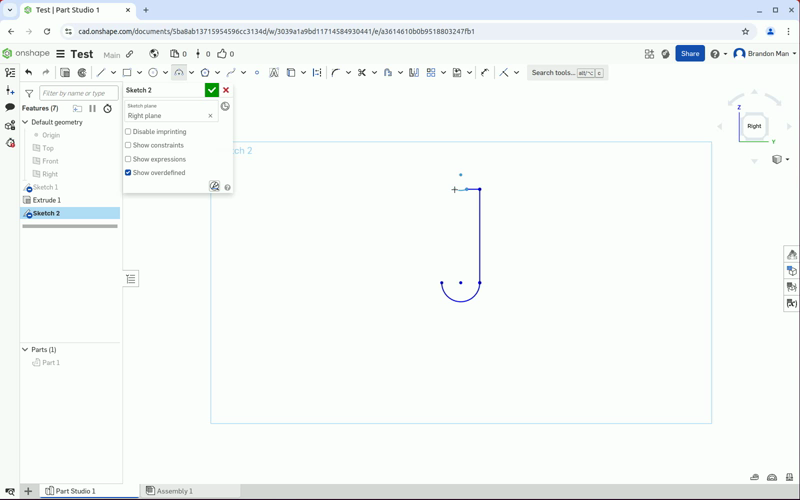
click(454, 189)
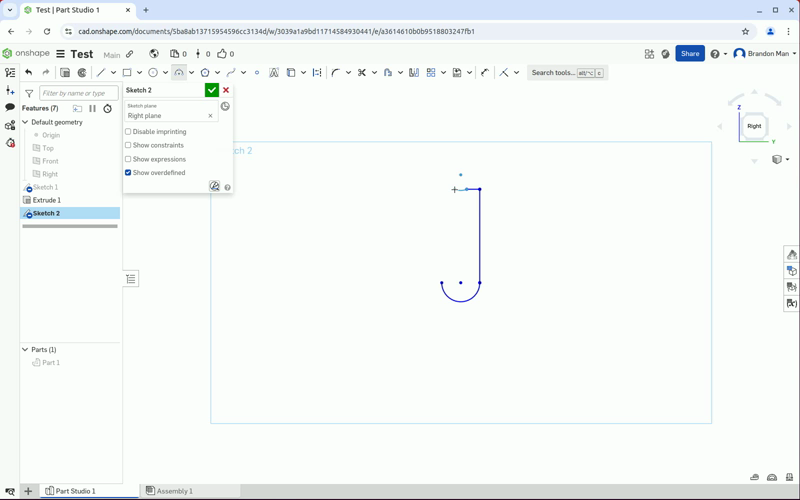
mouse_move(460, 195)
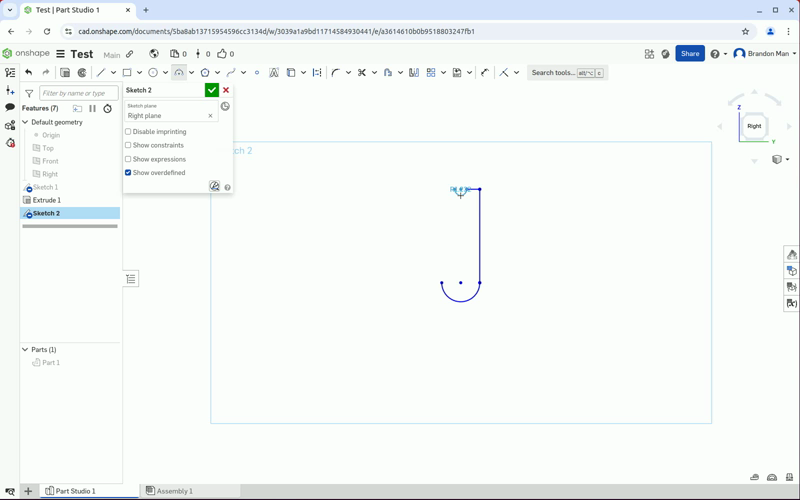
click(460, 195)
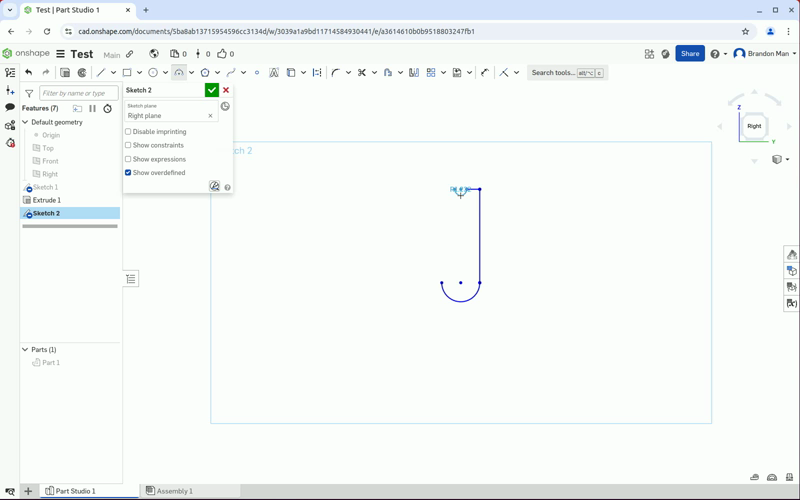
key_up(shift)
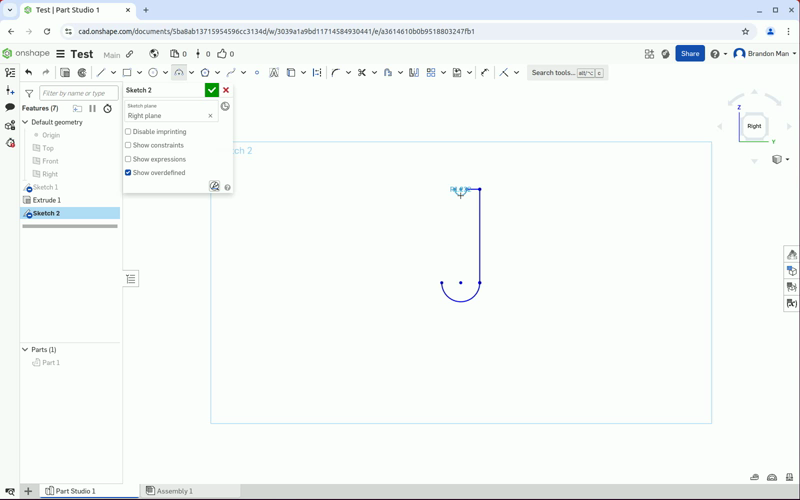
key(esc)
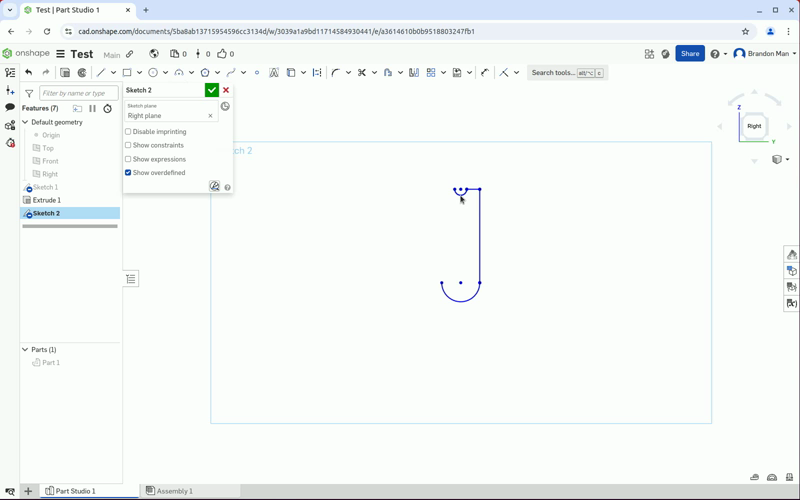
key(l)
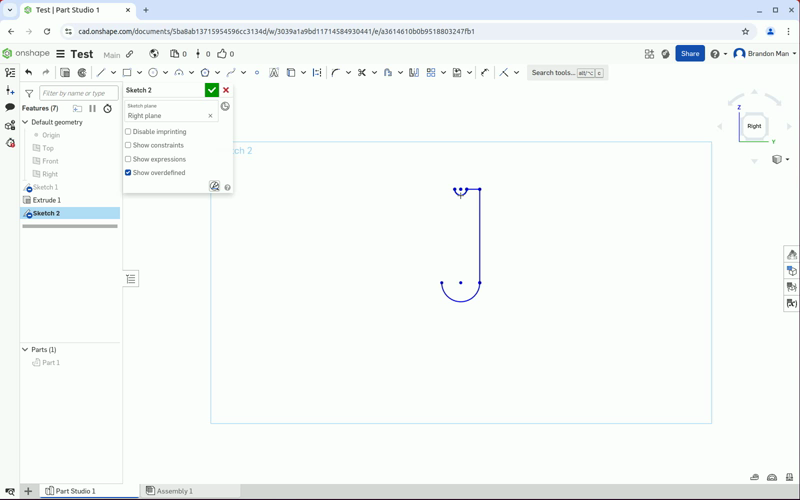
mouse_move(454, 189)
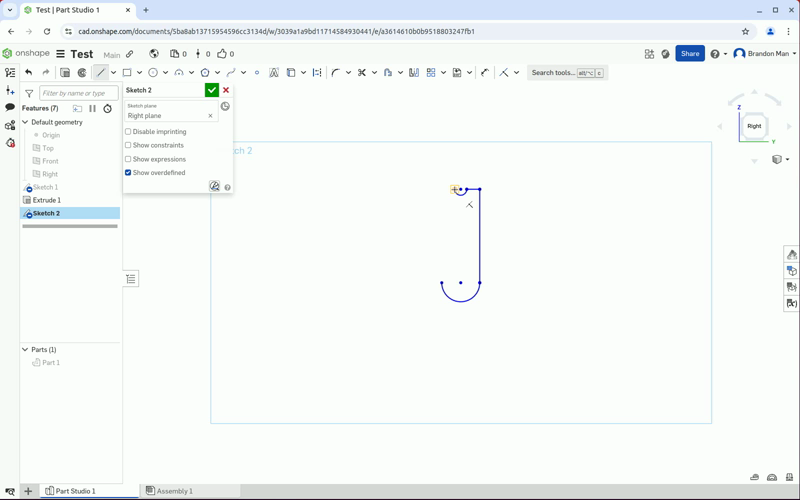
click(454, 189)
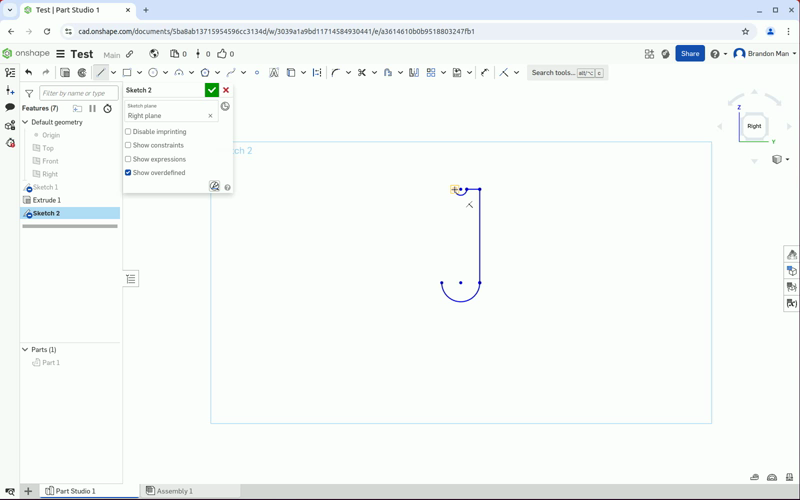
key_down(shift)
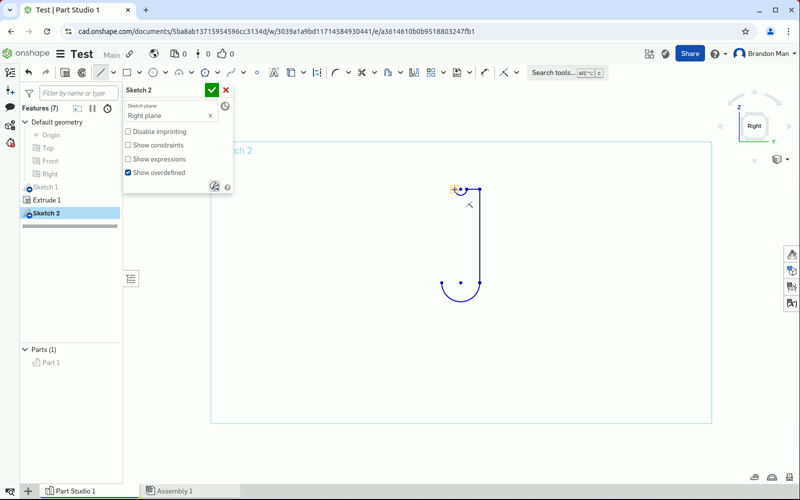
mouse_move(484, 189)
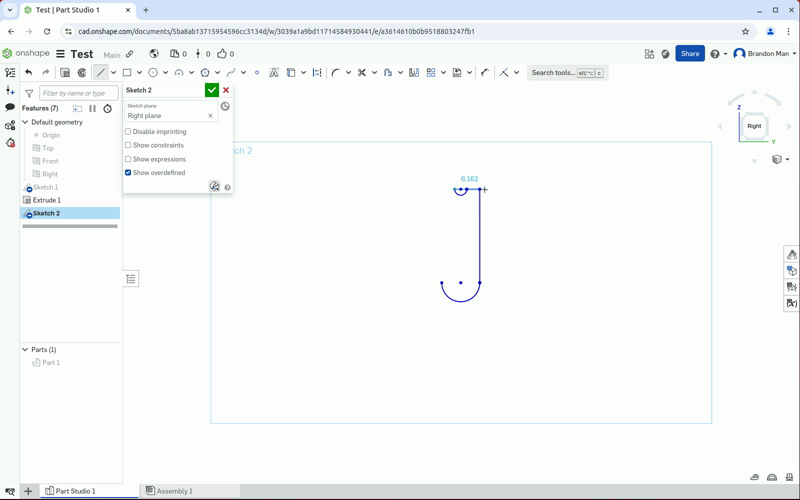
mouse_move(441, 189)
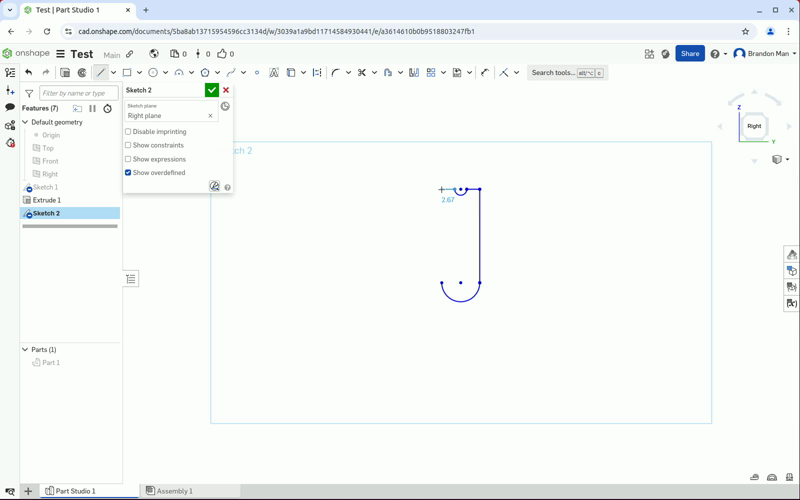
click(441, 189)
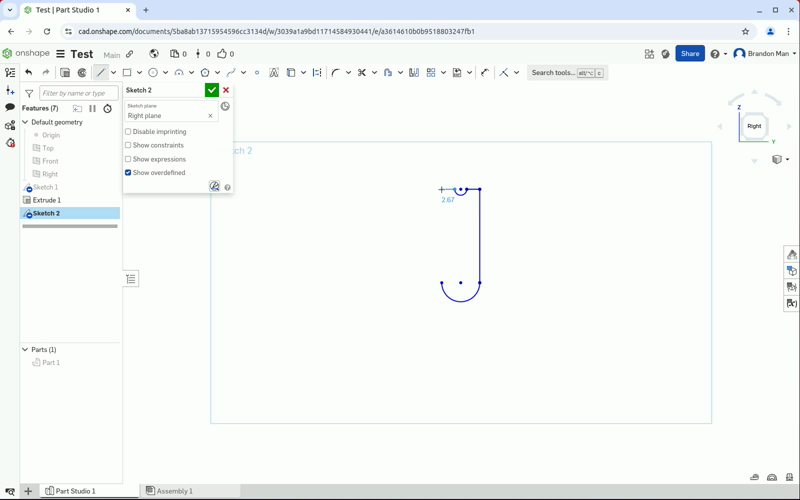
key_up(shift)
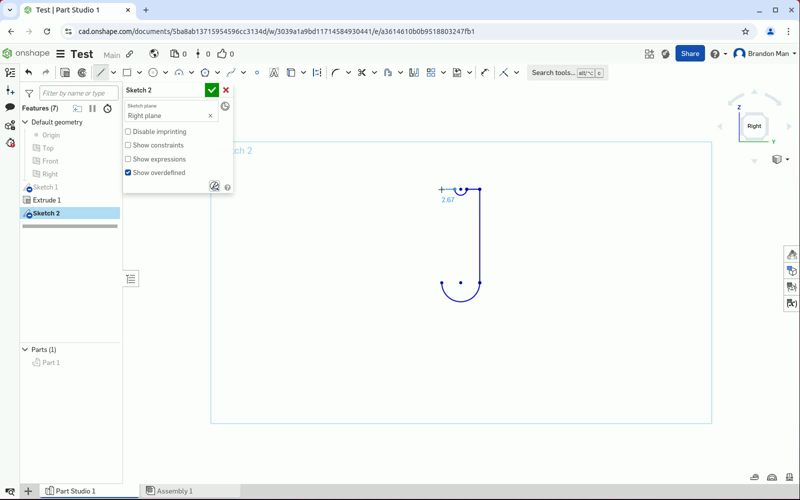
key_down(shift)
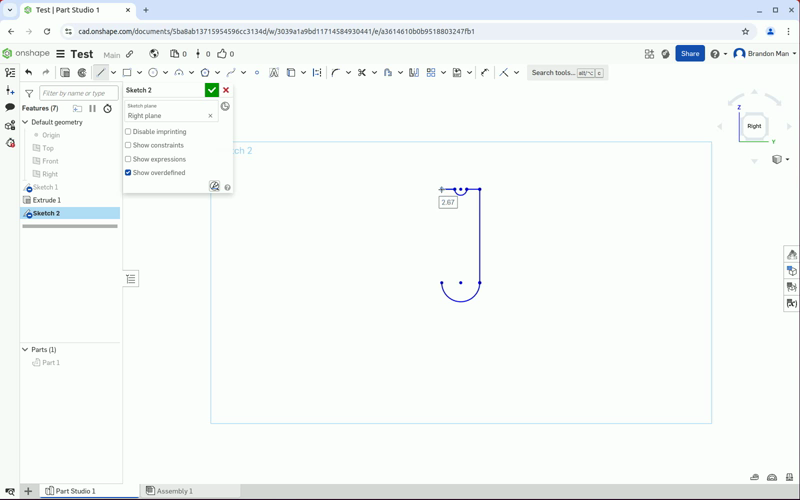
mouse_move(441, 282)
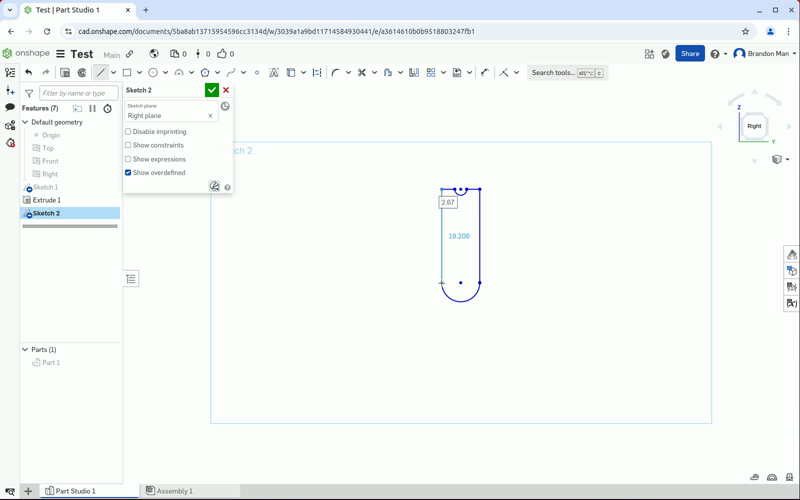
key_up(shift)
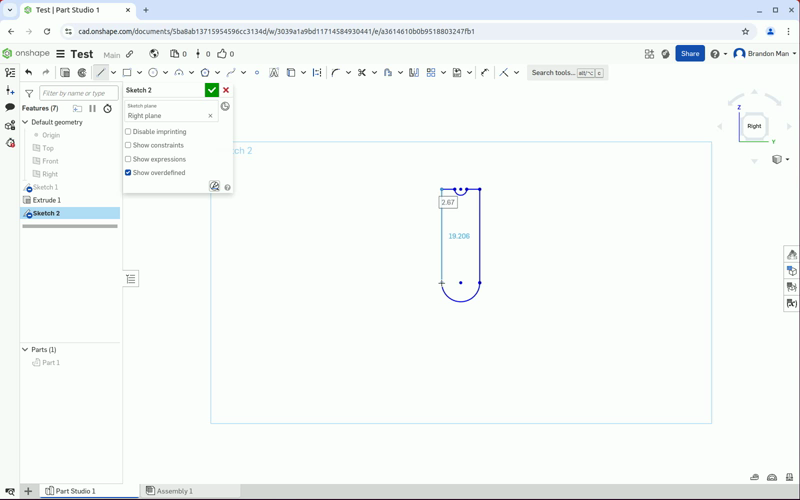
click(441, 282)
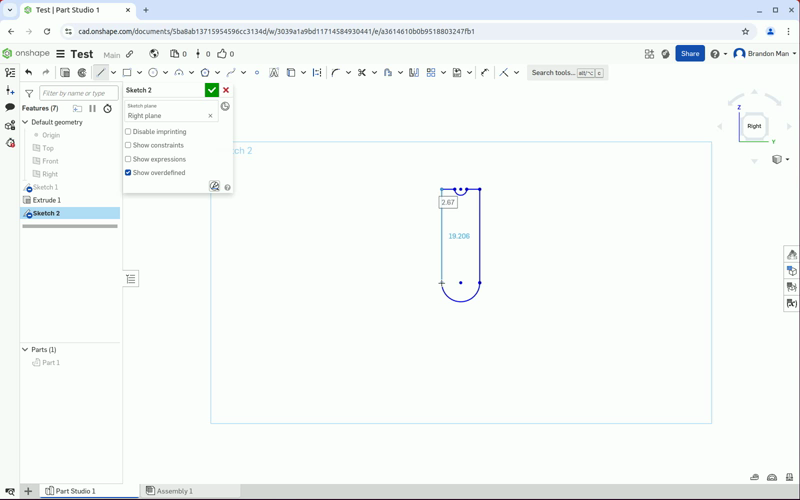
key(esc)
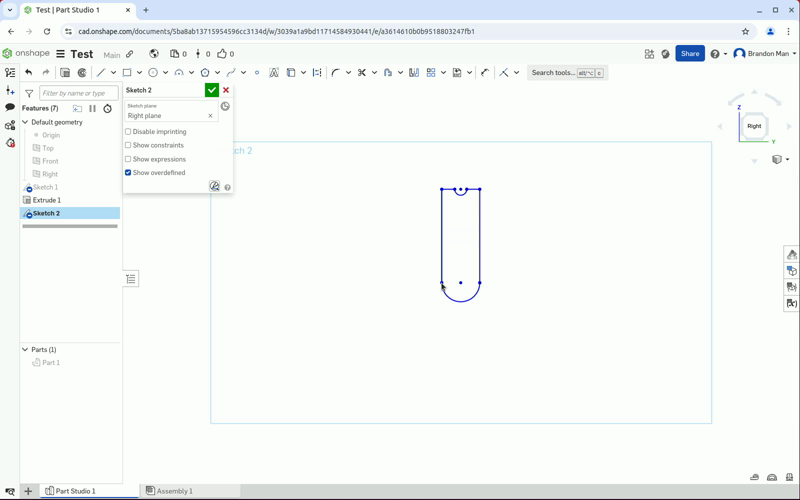
key(c)
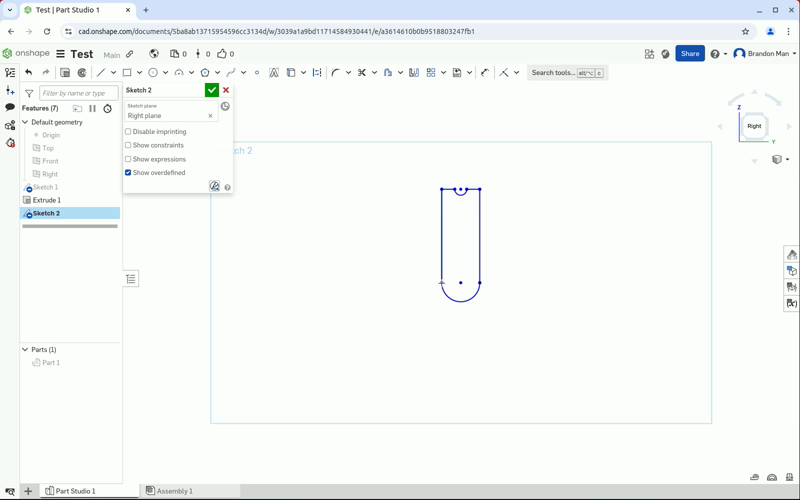
key_down(shift)
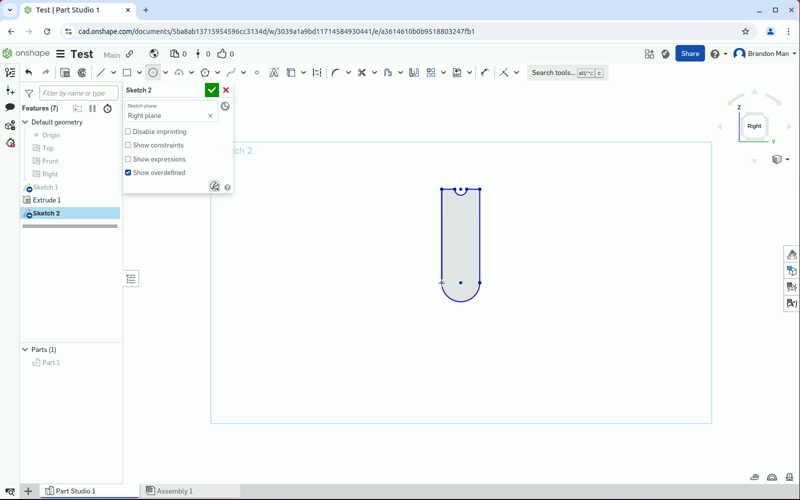
mouse_move(460, 282)
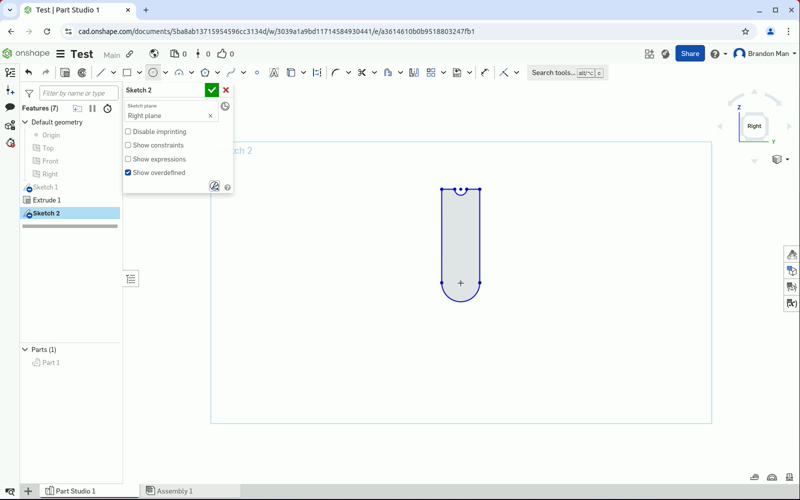
click(460, 282)
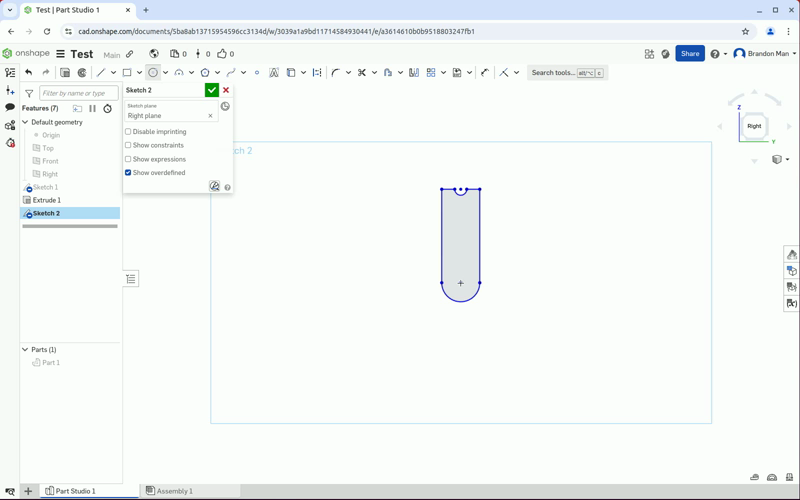
key_up(shift)
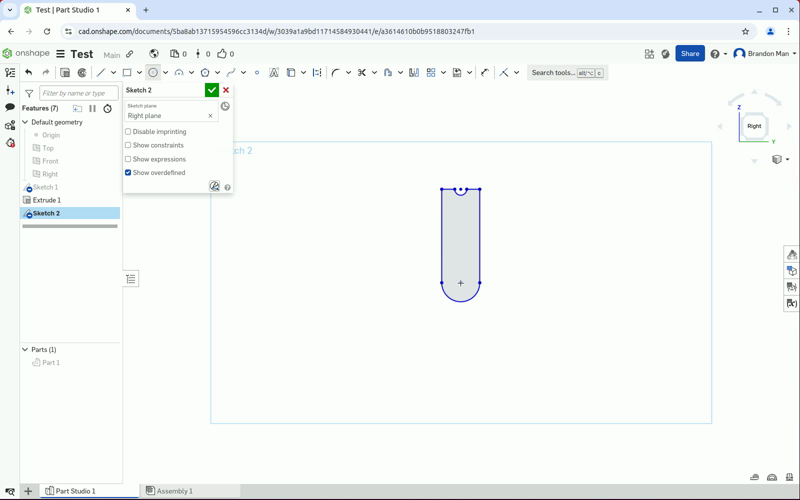
mouse_move(466, 282)
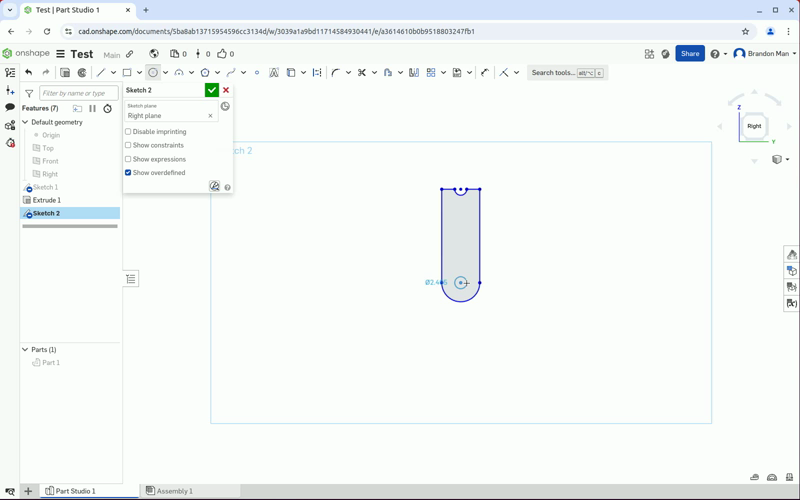
click(466, 282)
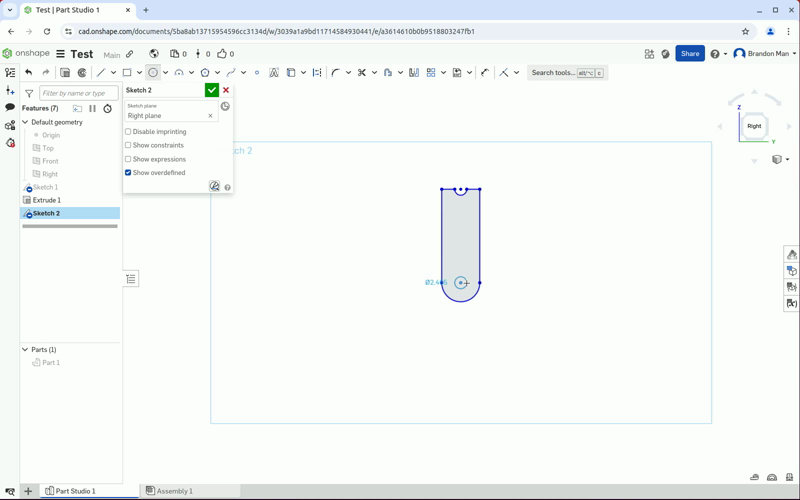
key(esc)
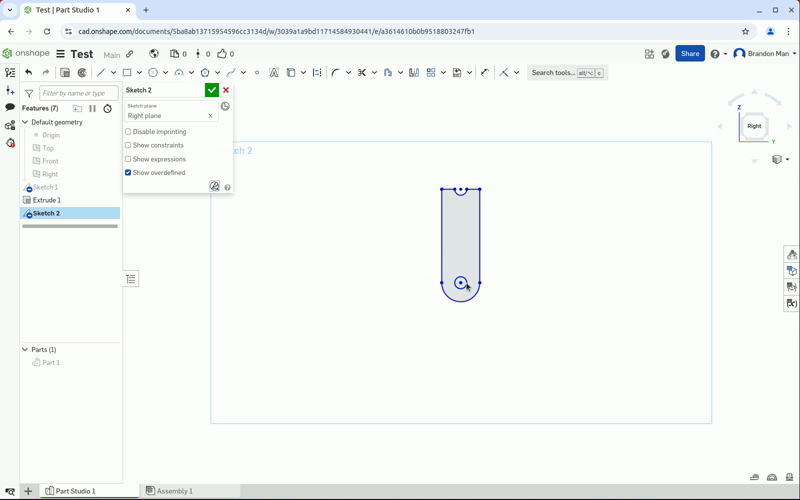
mouse_move(451, 192)
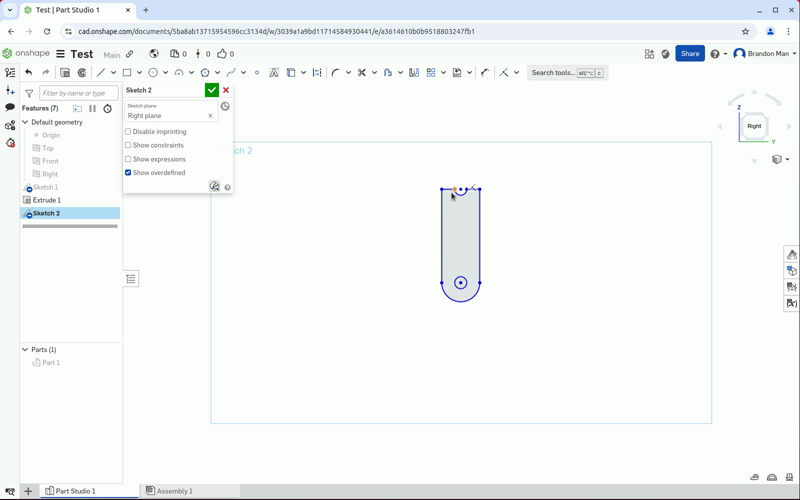
click(451, 192)
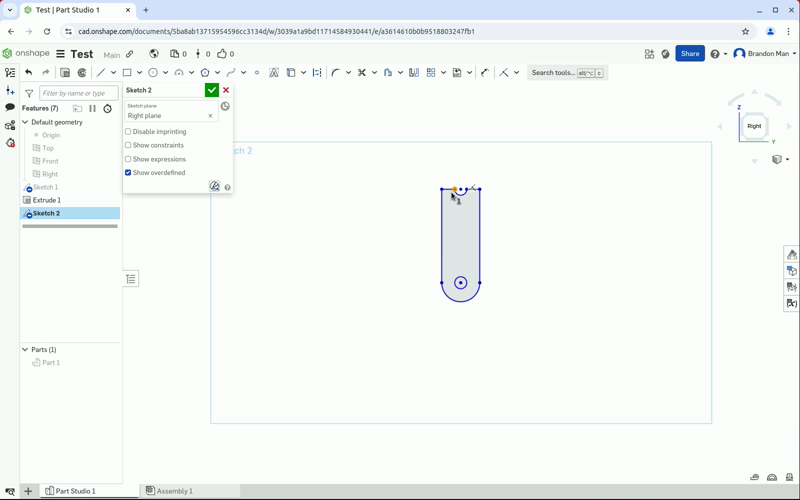
mouse_move(73, 352)
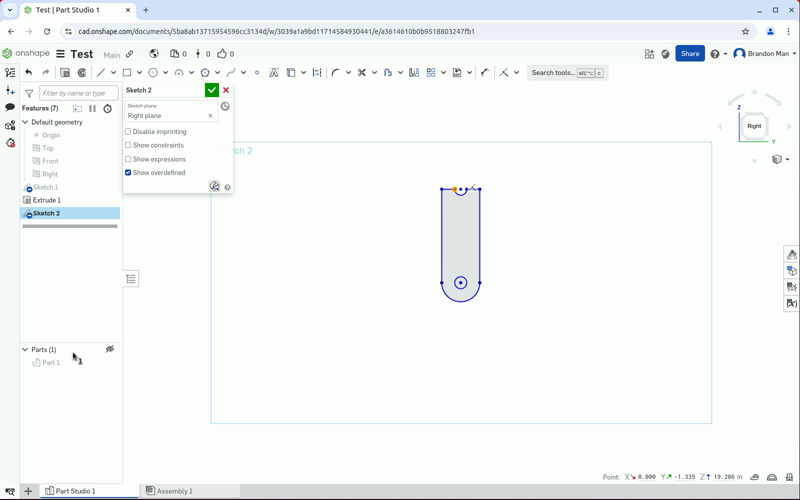
key(shift+y)
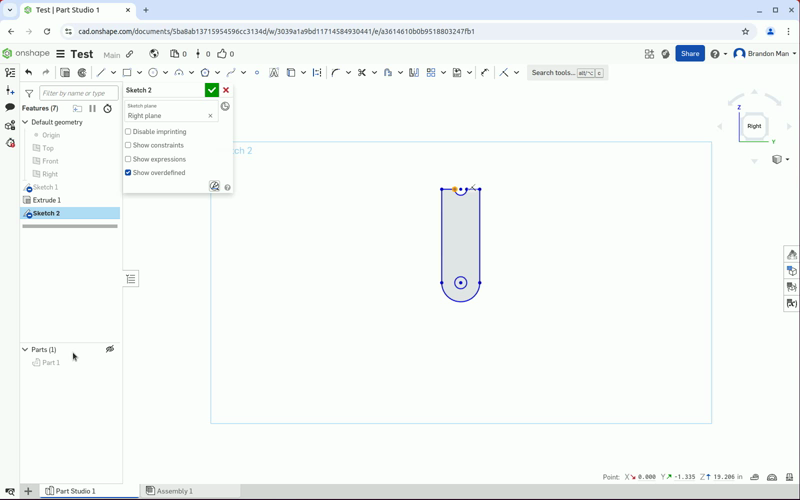
key(shift+e)
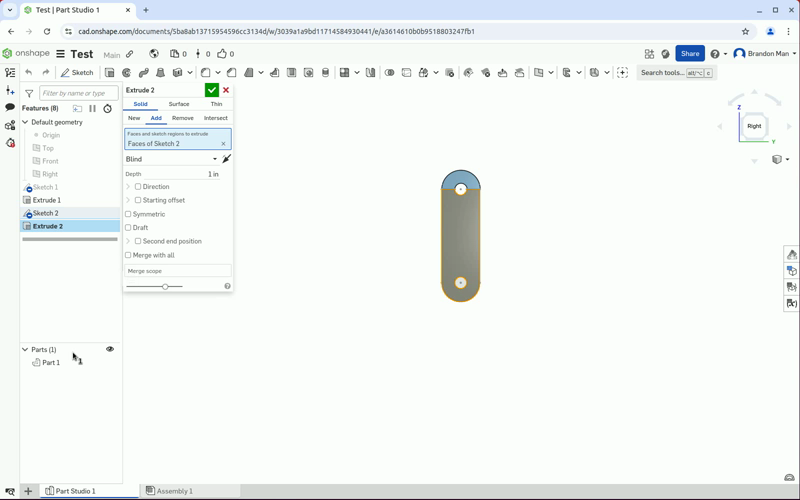
mouse_move(143, 106)
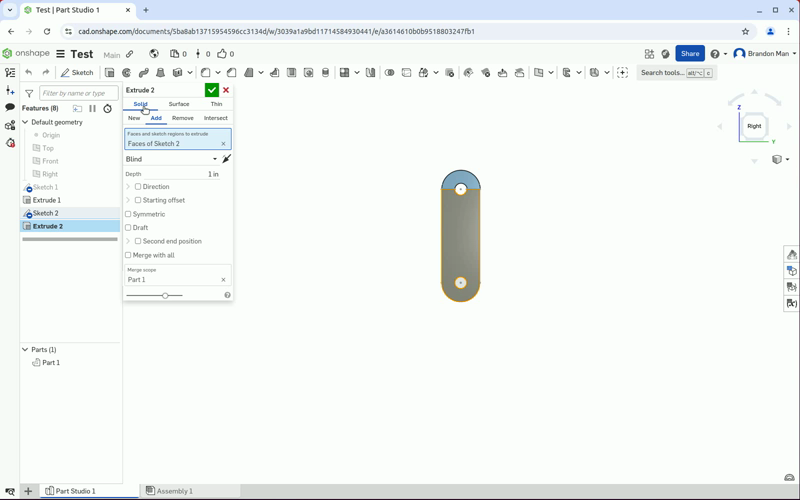
click(143, 106)
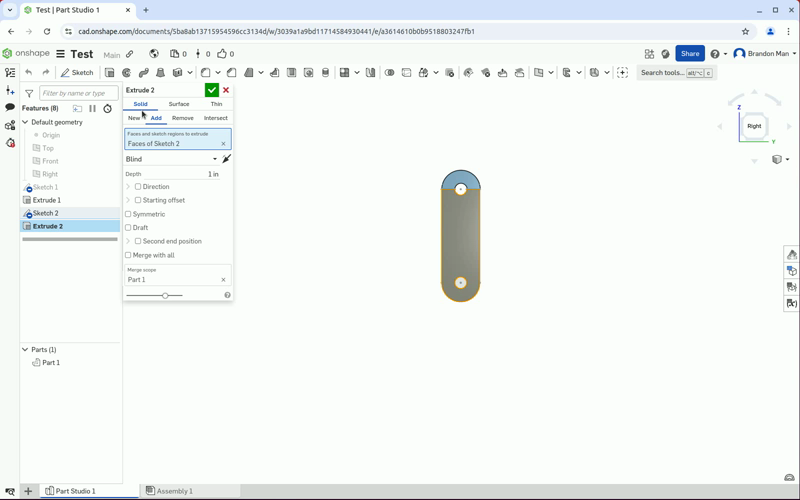
mouse_move(137, 120)
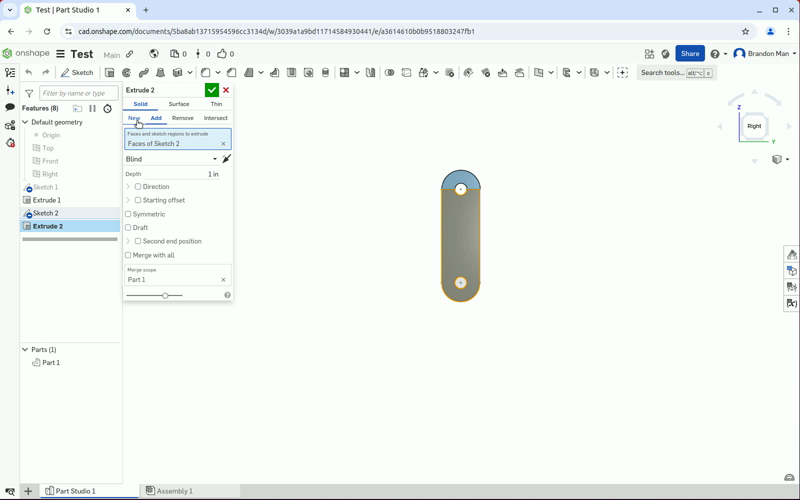
click(137, 120)
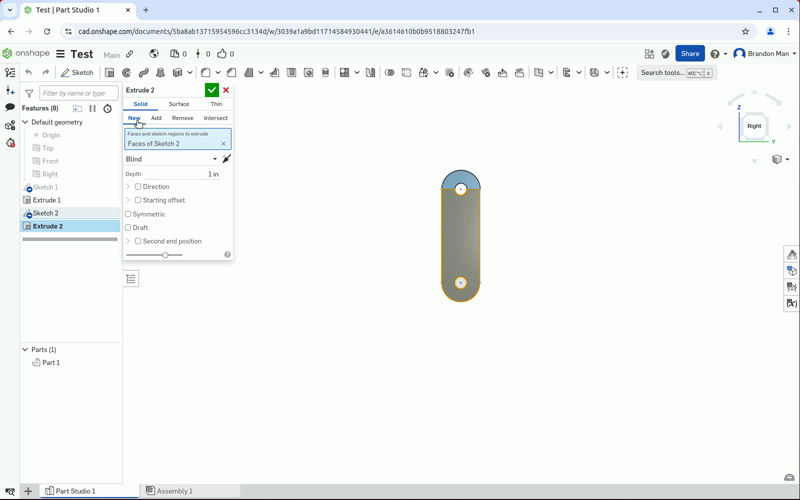
key(tab, 4)
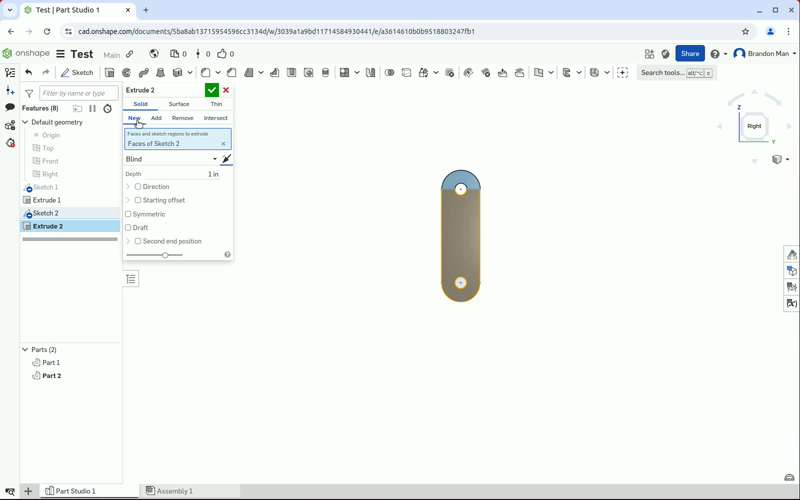
text(2.648)
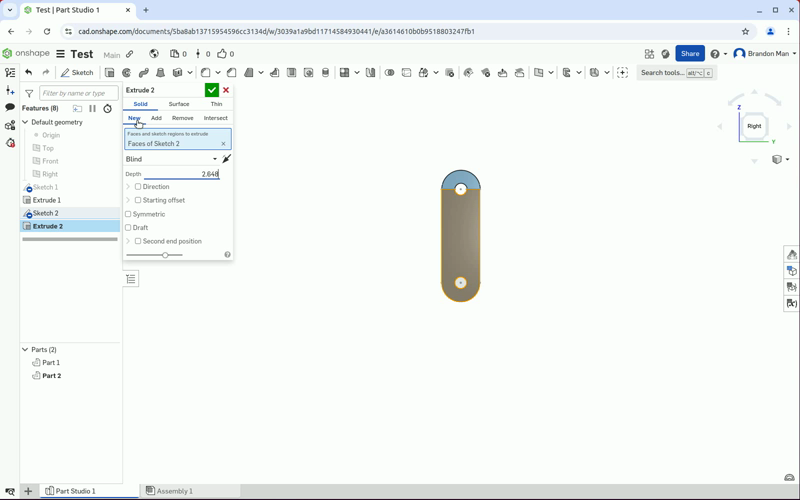
key(enter)
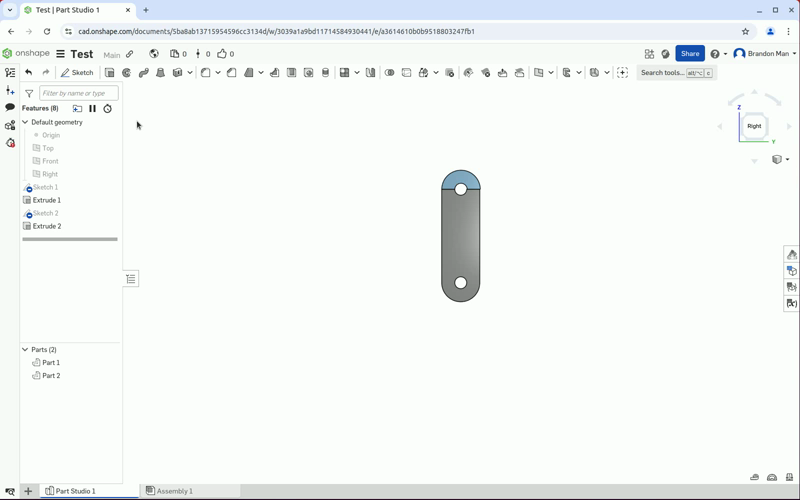
key(shift+h)
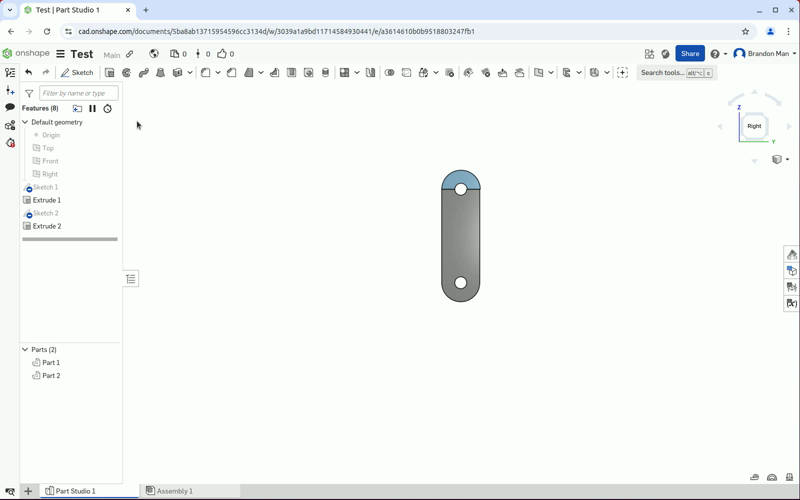
key(shift+h)
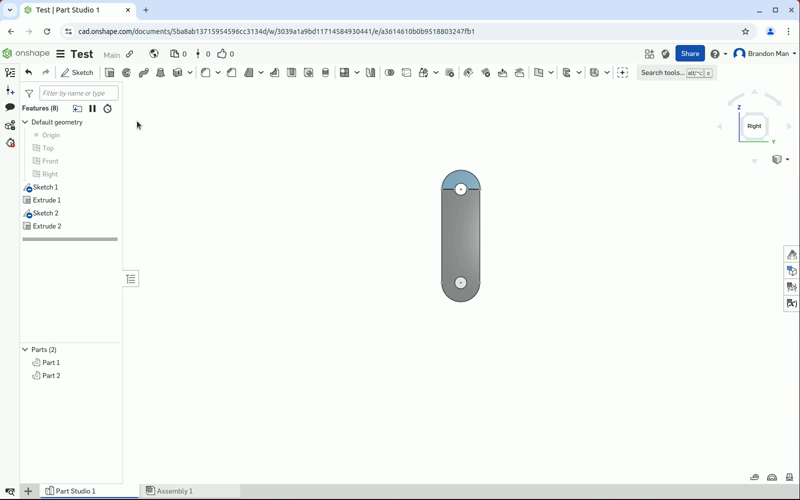
key(shift+7)
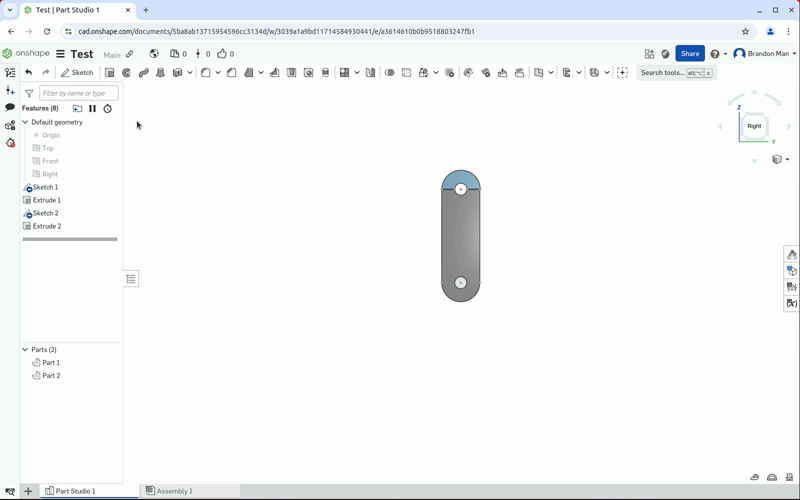
key(right, 2)
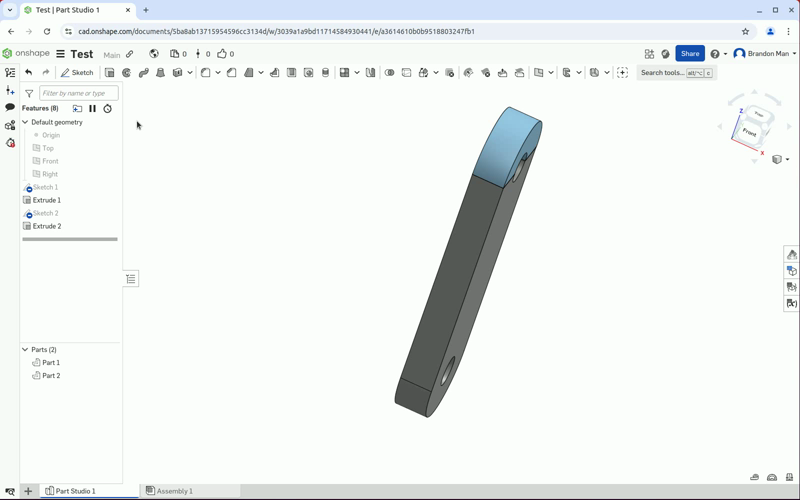
key(down, 2)
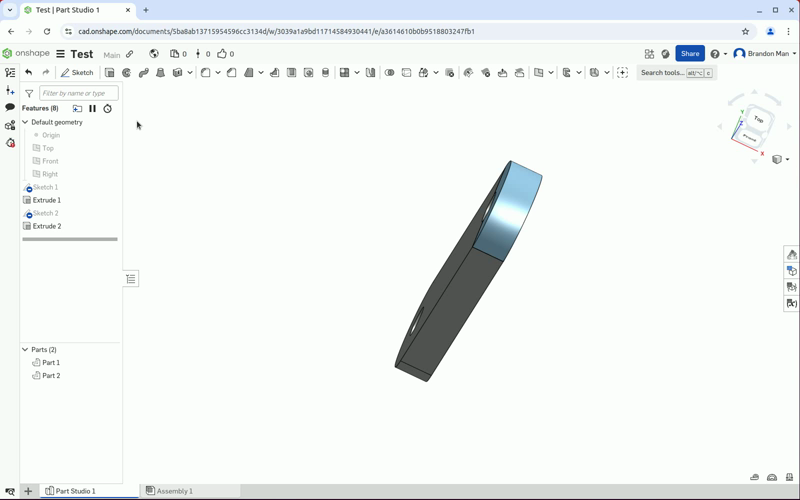
key(up, 2)
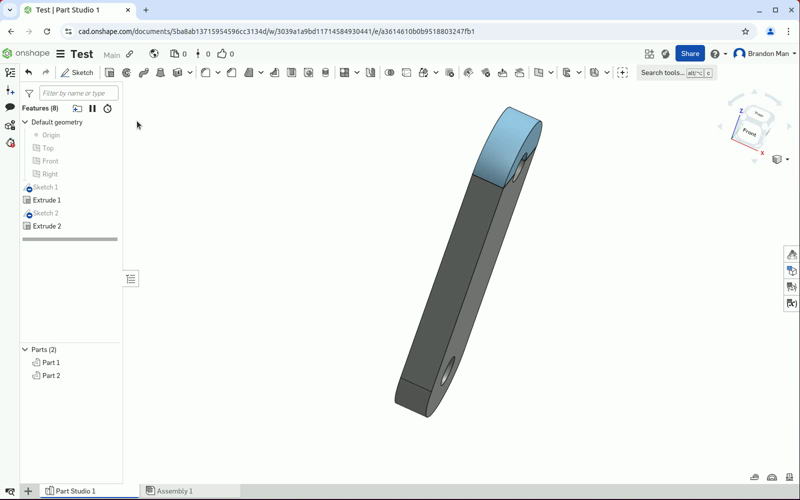
key(left, 2)
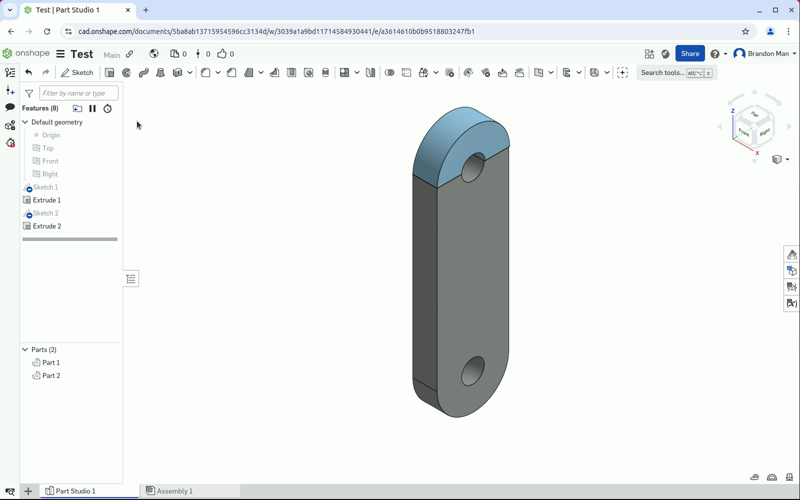
mouse_move(73, 189)
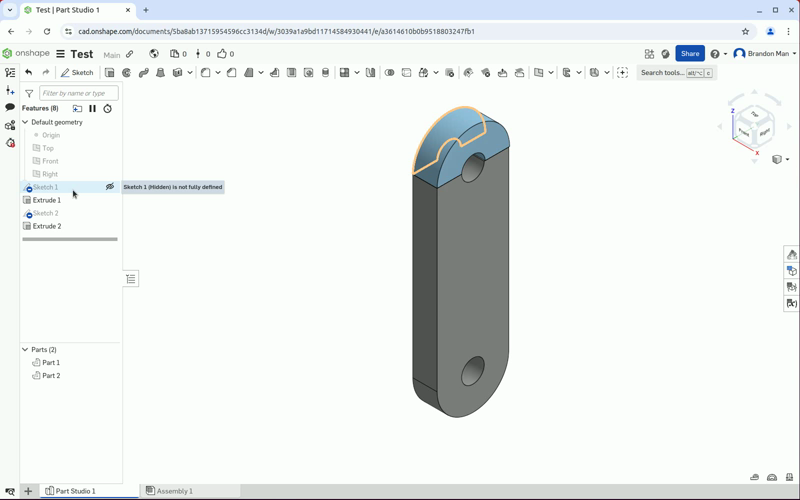
click(73, 189)